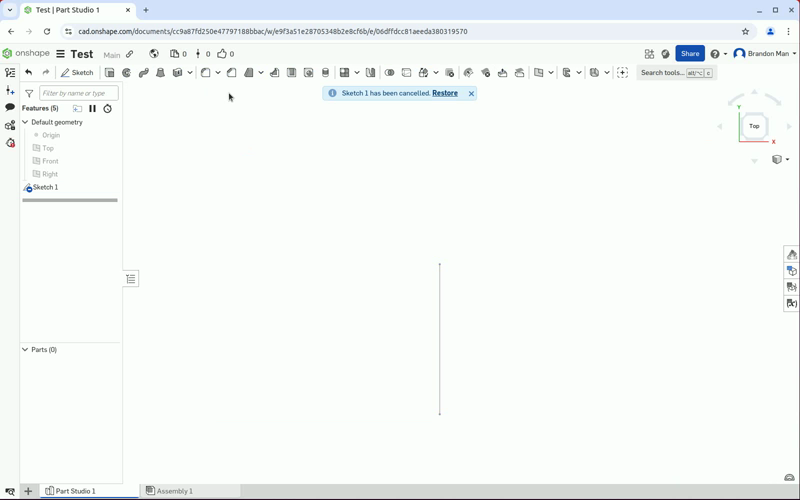
key(shift+h)
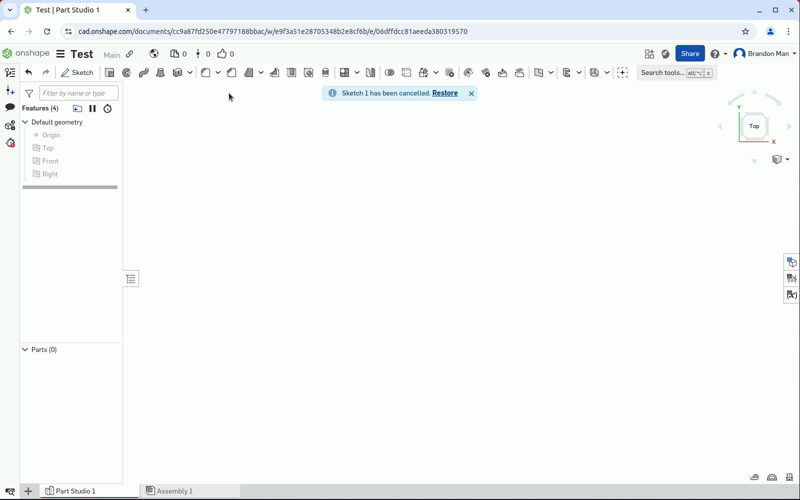
mouse_move(73, 352)
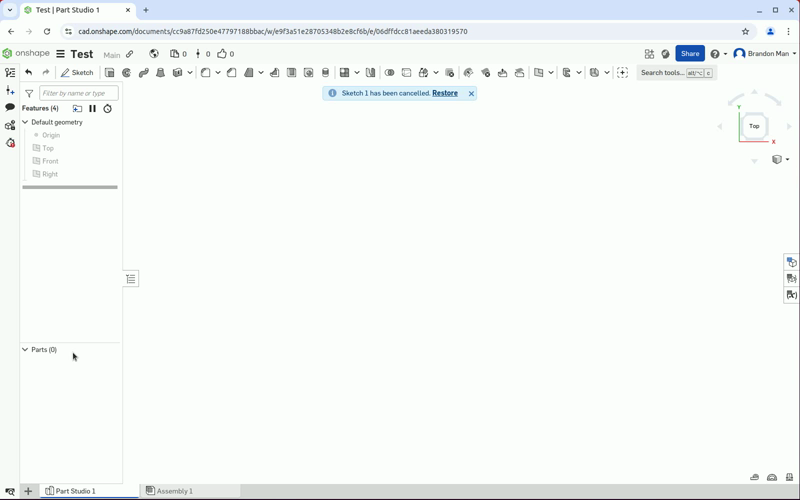
key(y)
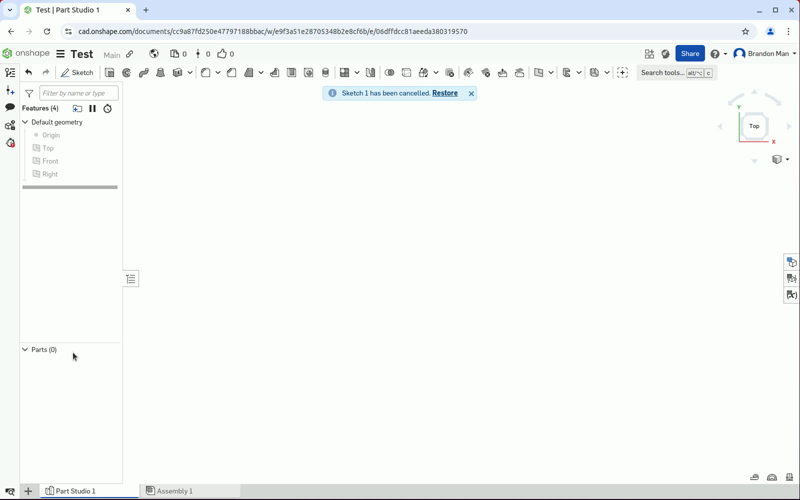
key(shift+p)
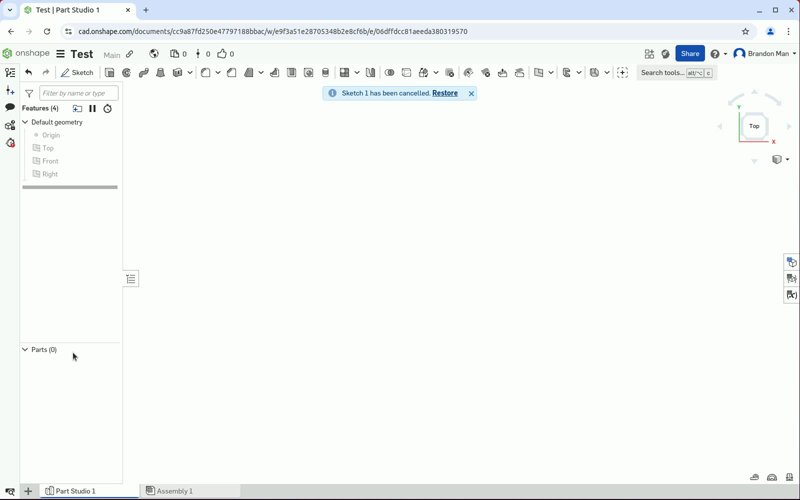
key(space)
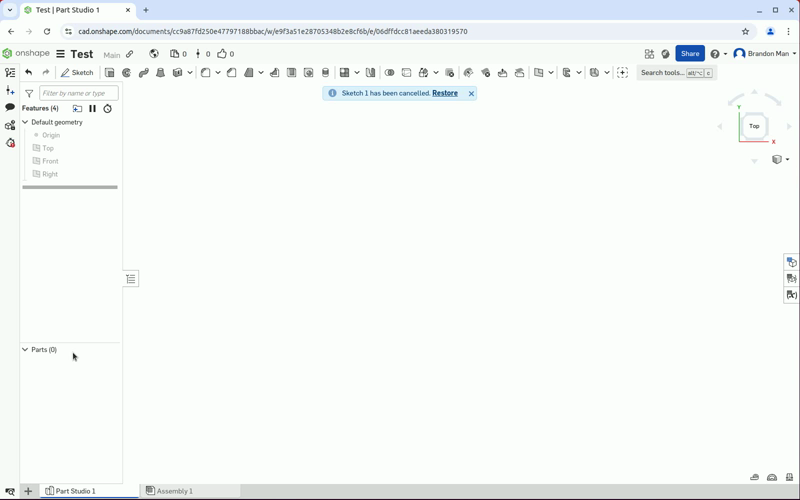
key_down(shift)
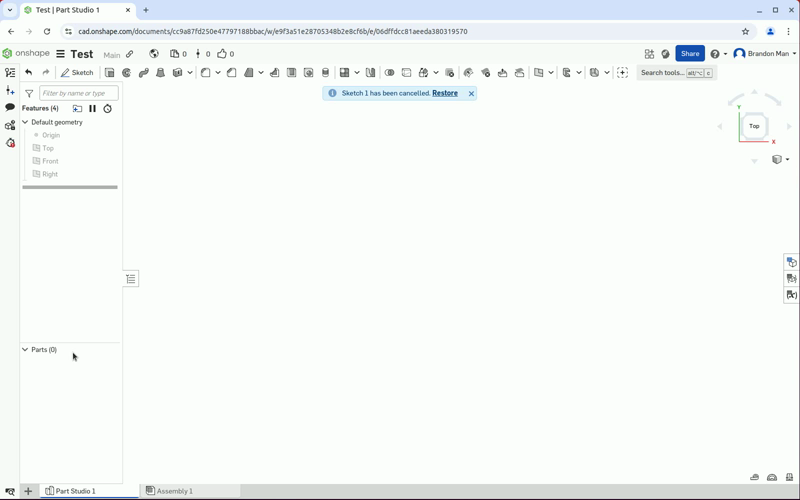
key(up)
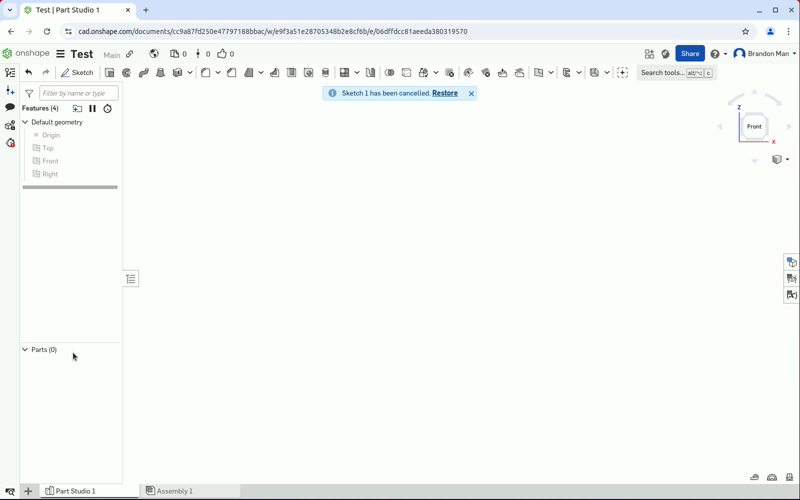
key_up(shift)
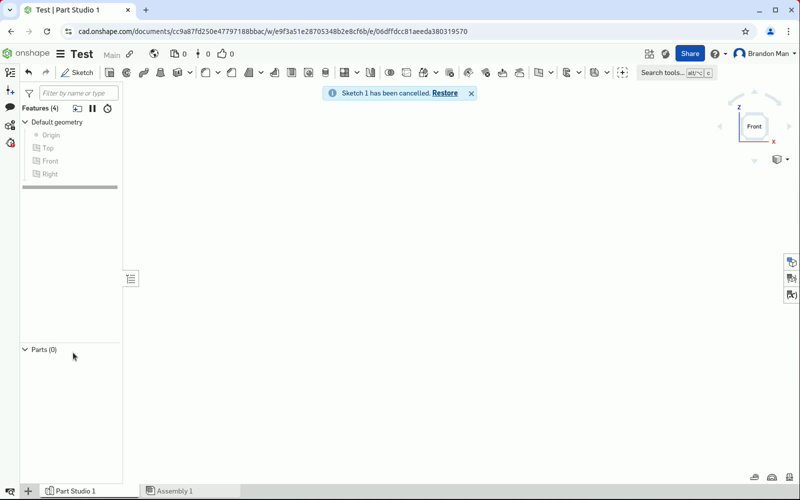
mouse_move(73, 352)
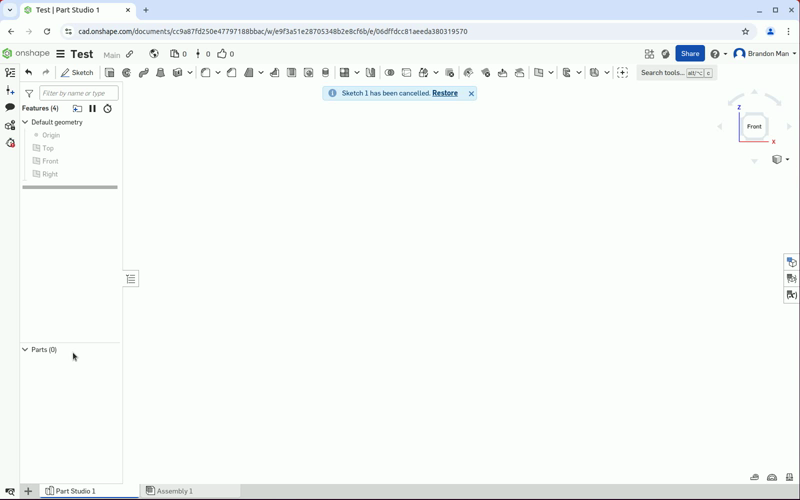
key(shift+y)
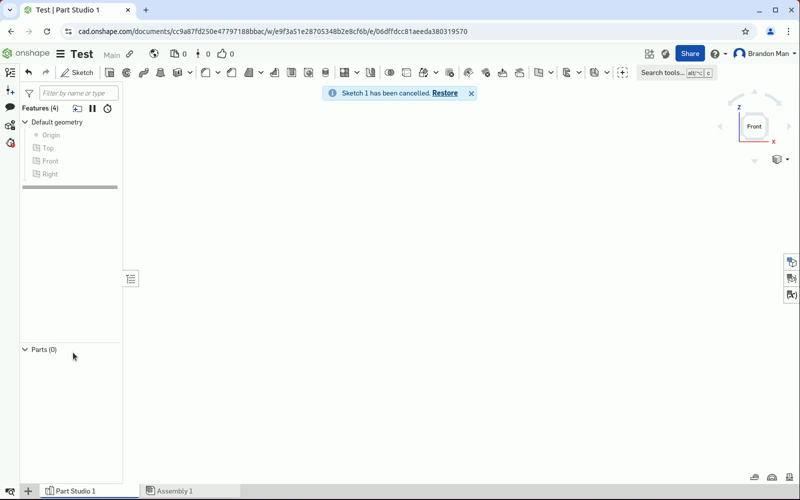
key(shift+s)
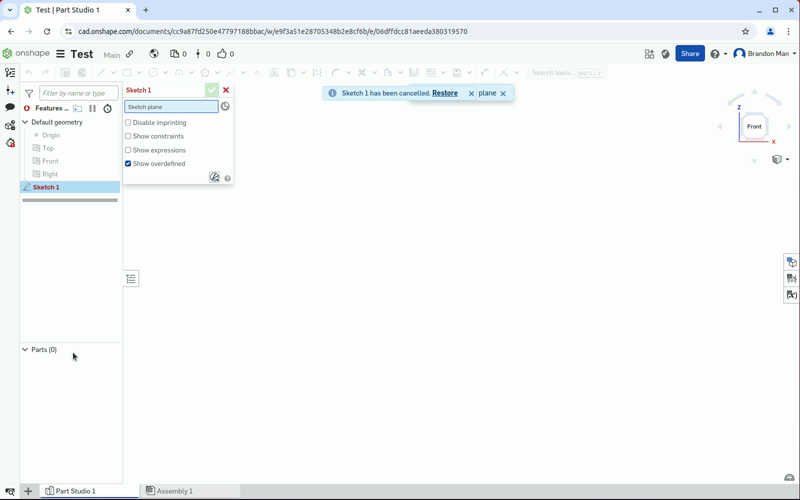
mouse_move(73, 163)
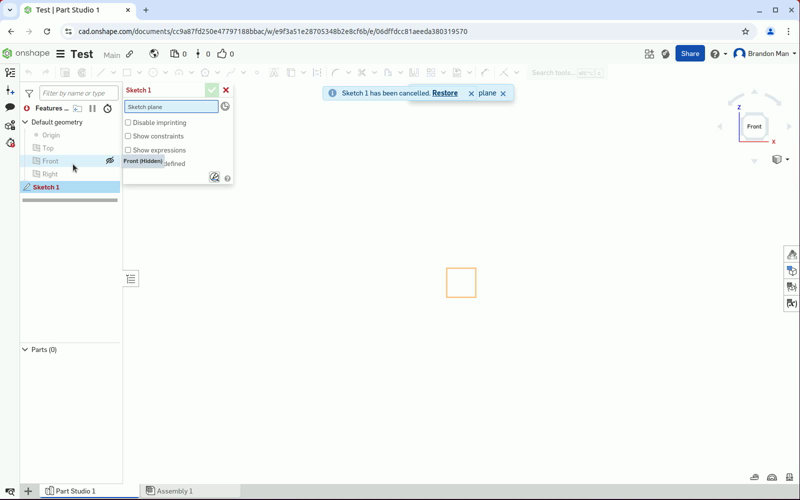
click(73, 163)
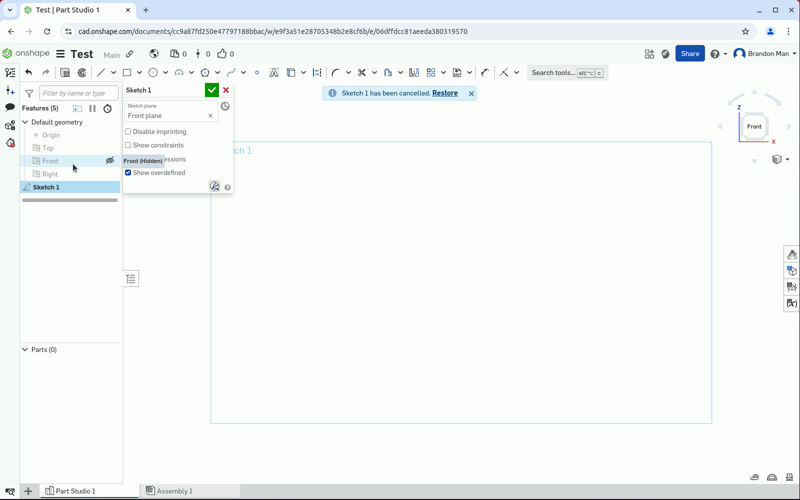
mouse_move(73, 352)
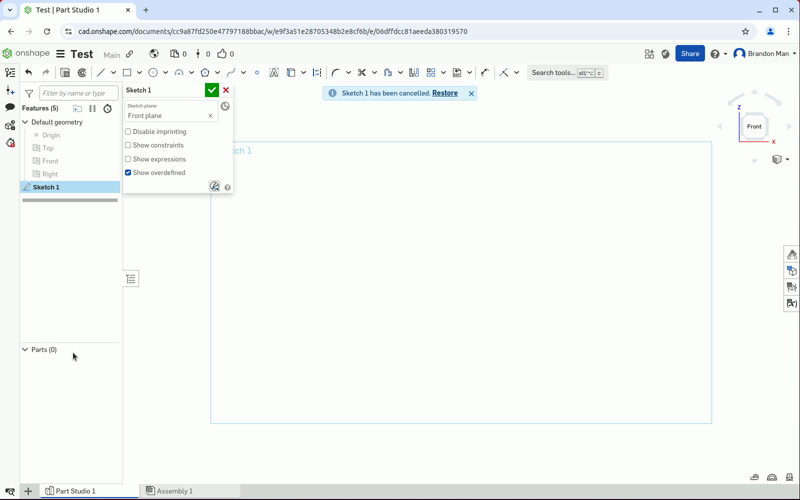
key(y)
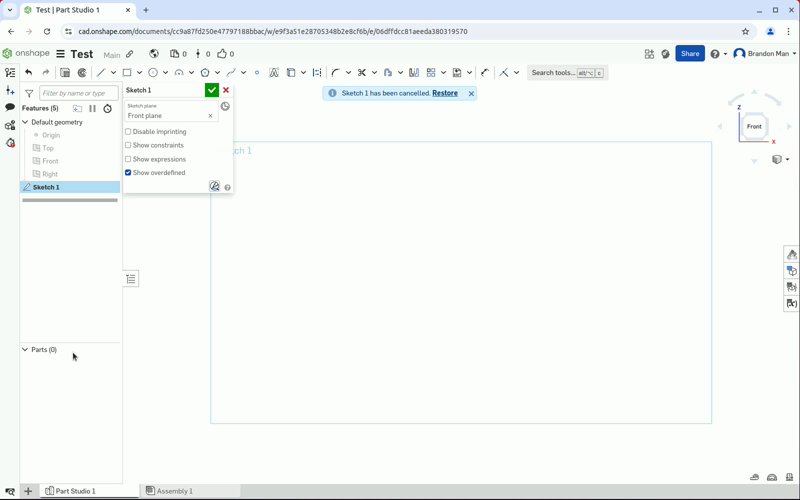
key(l)
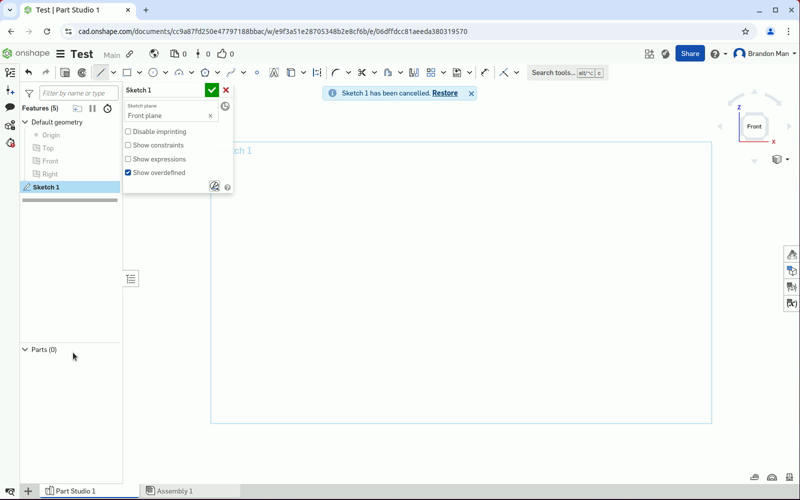
key_down(shift)
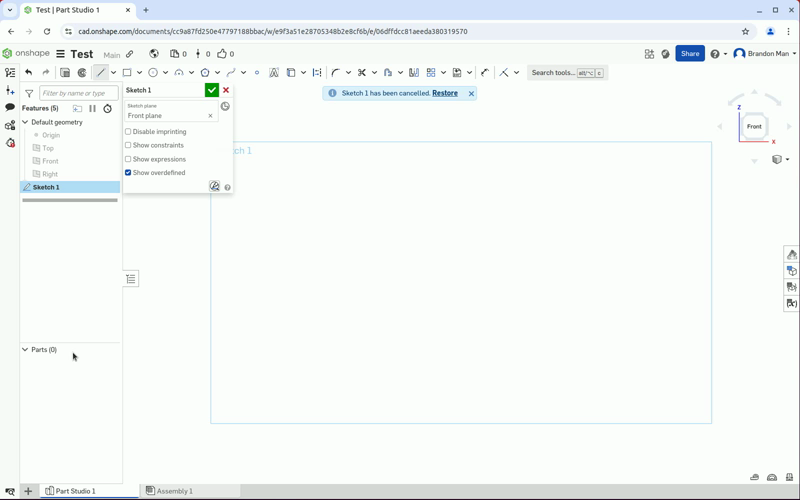
mouse_move(460, 282)
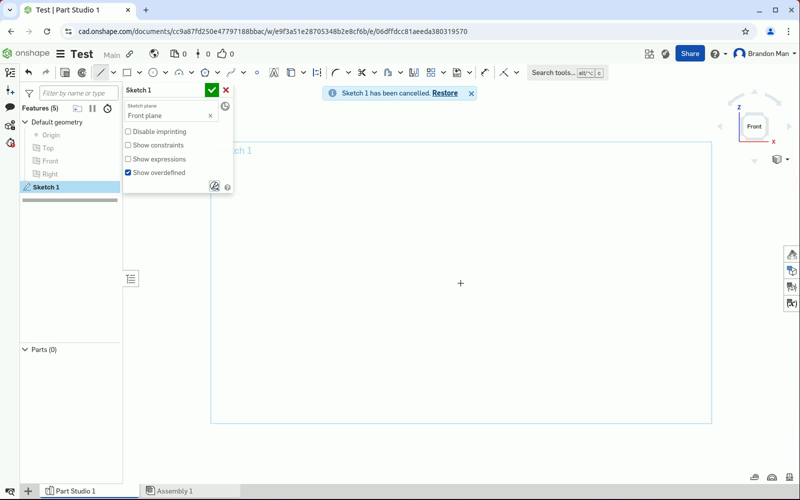
click(460, 282)
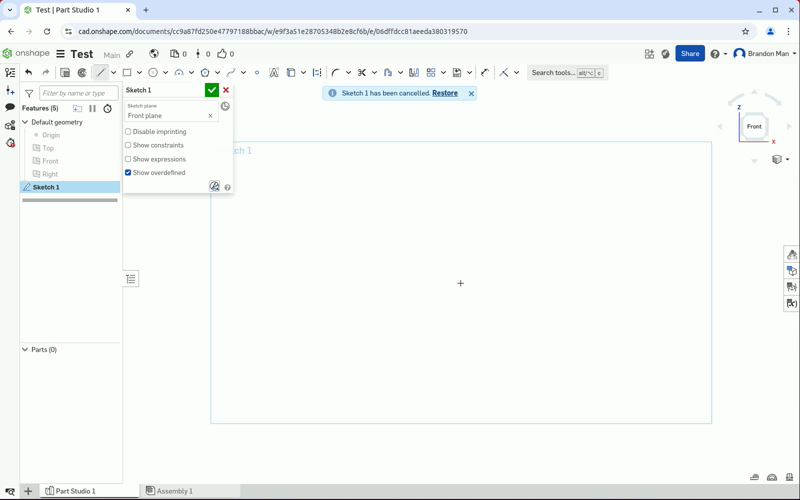
key_up(shift)
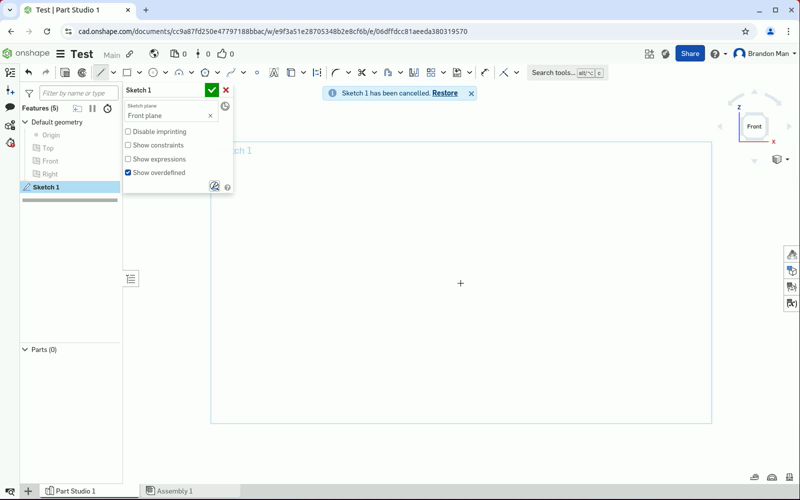
key_down(shift)
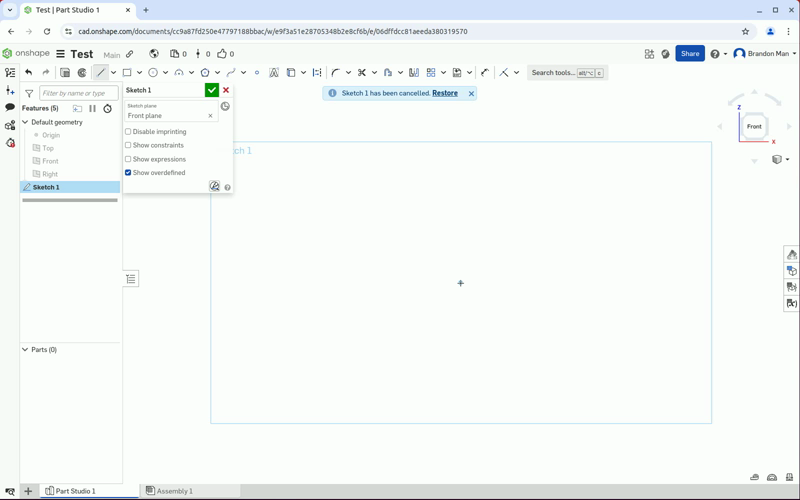
mouse_move(490, 282)
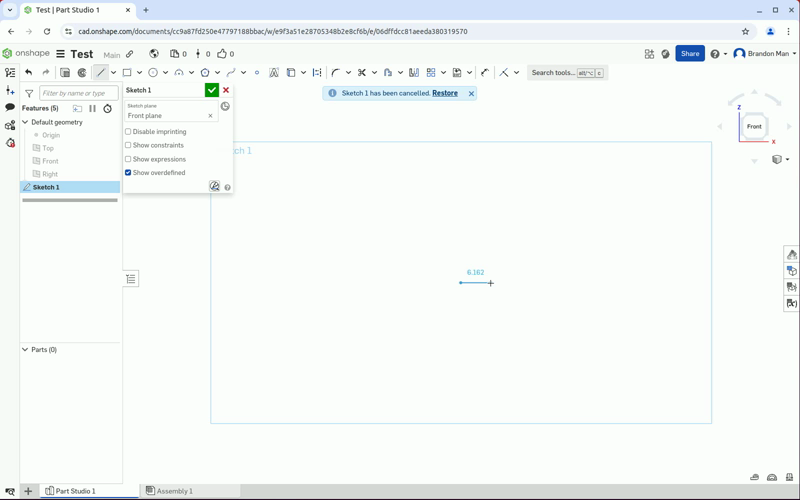
mouse_move(505, 282)
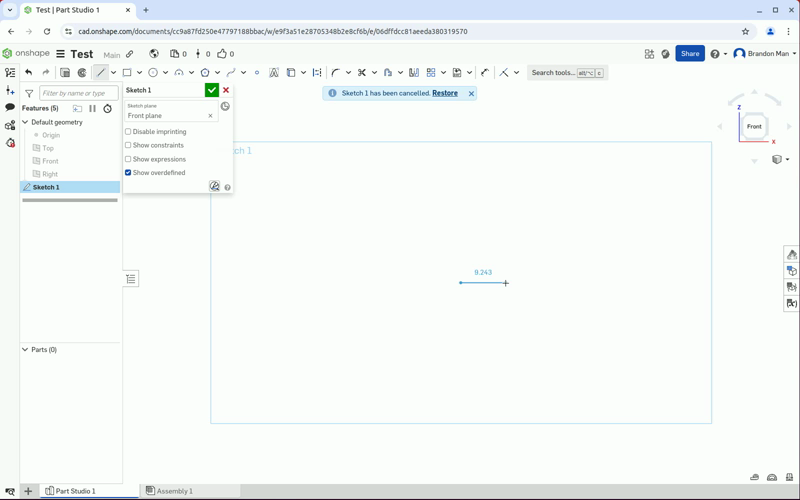
click(505, 282)
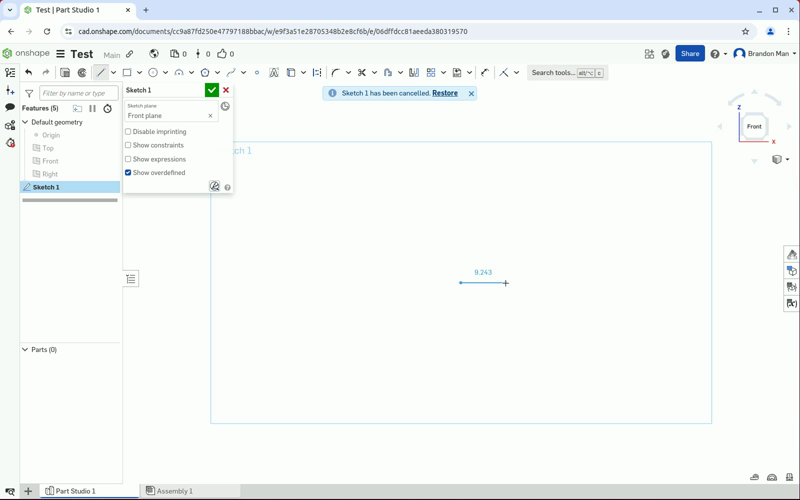
key_up(shift)
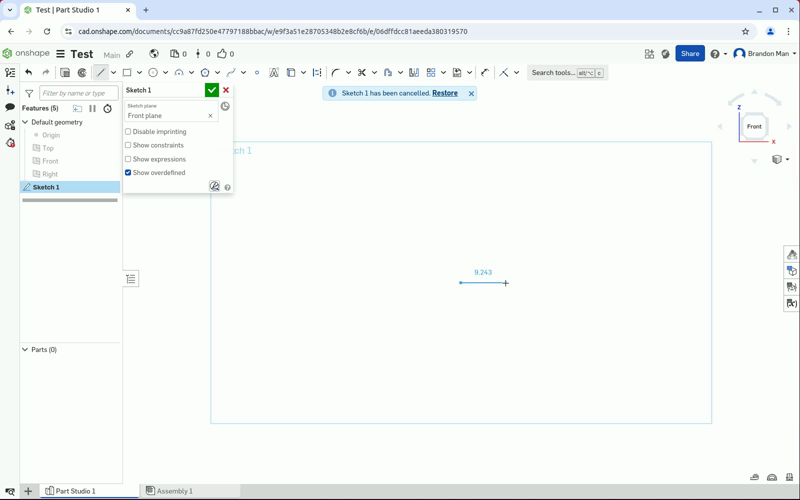
key_down(shift)
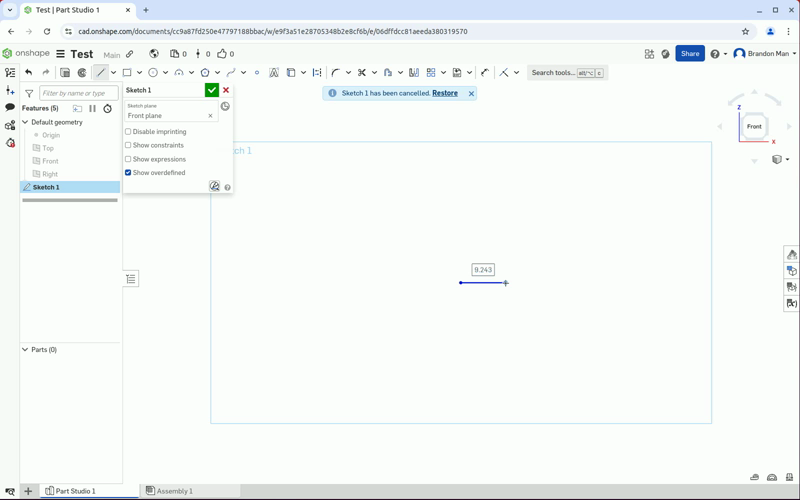
mouse_move(505, 170)
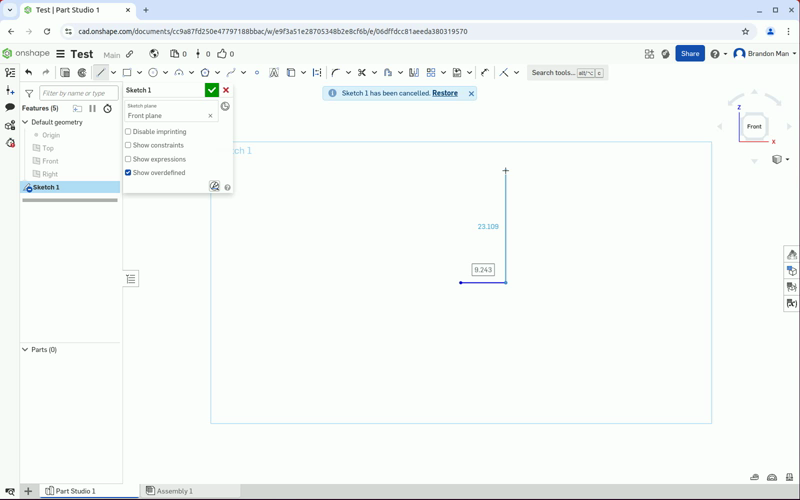
click(505, 170)
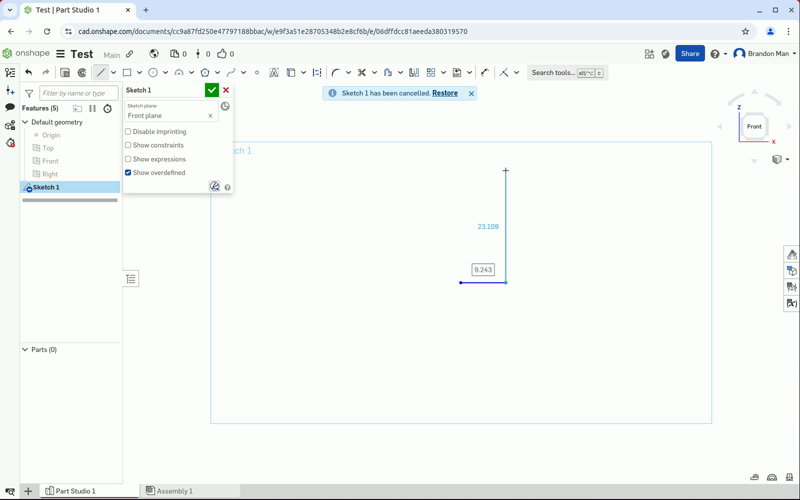
key_up(shift)
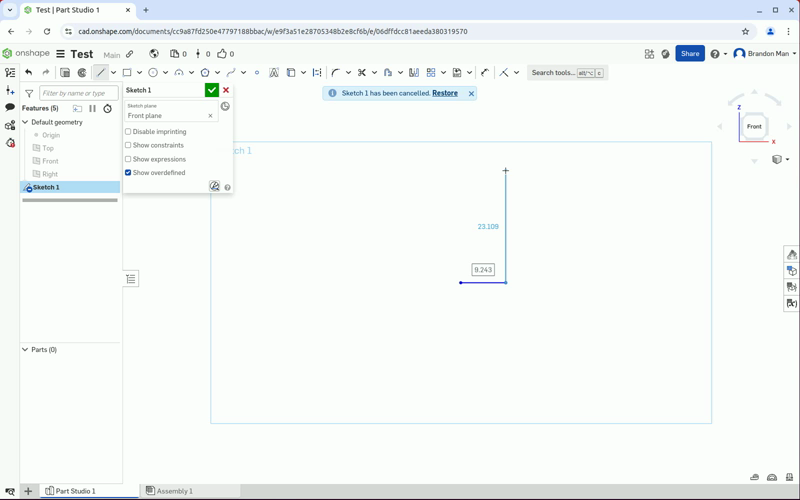
key_down(shift)
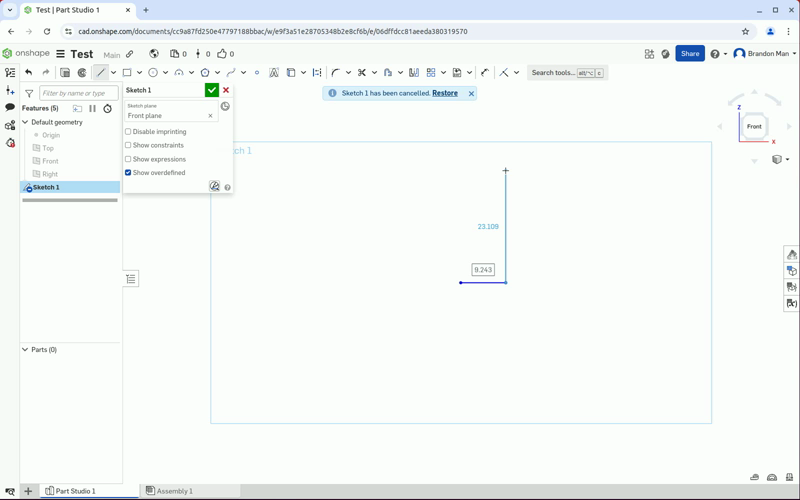
mouse_move(535, 170)
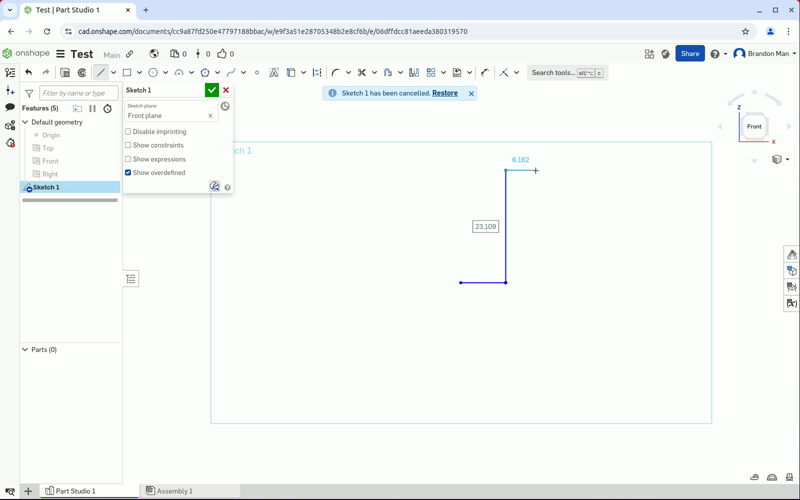
mouse_move(460, 170)
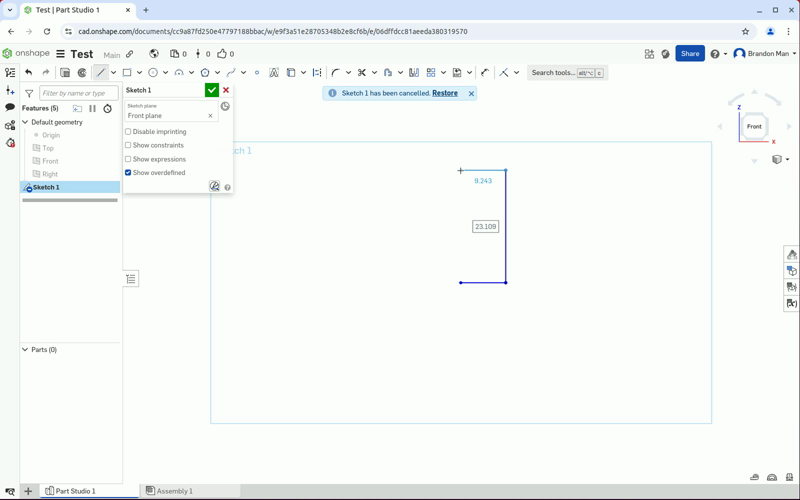
click(460, 170)
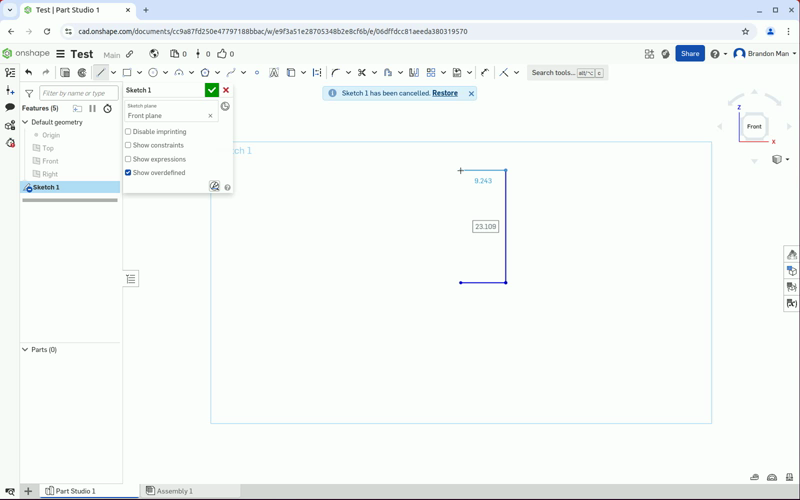
key_up(shift)
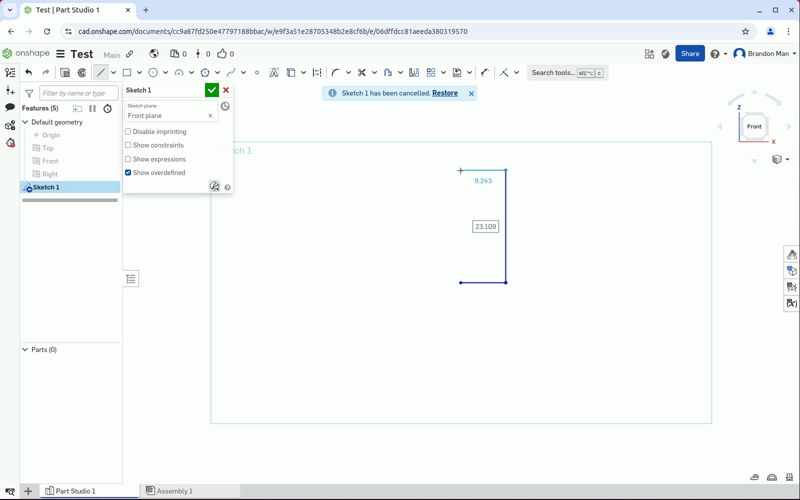
key_down(shift)
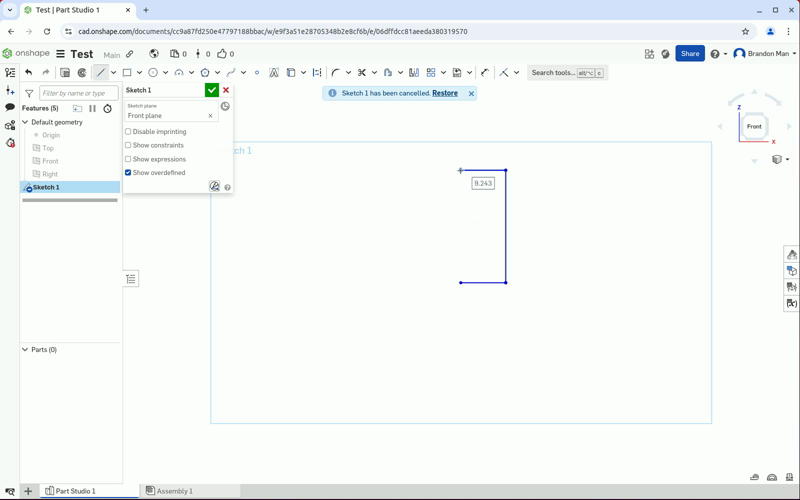
mouse_move(460, 282)
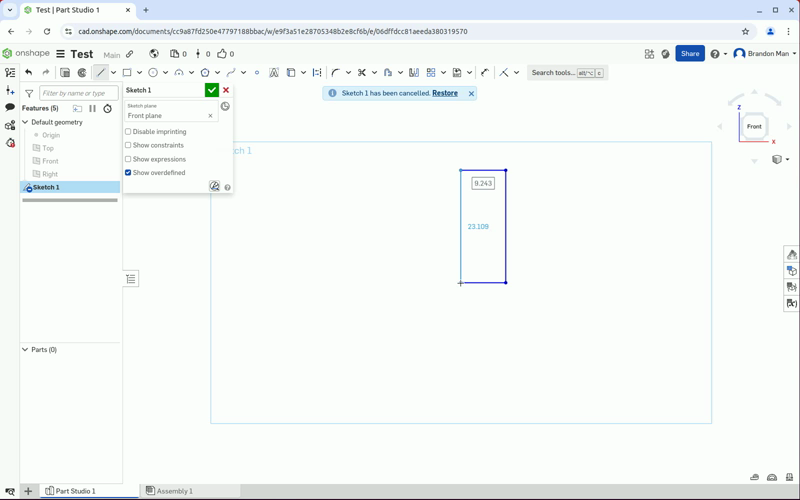
key_up(shift)
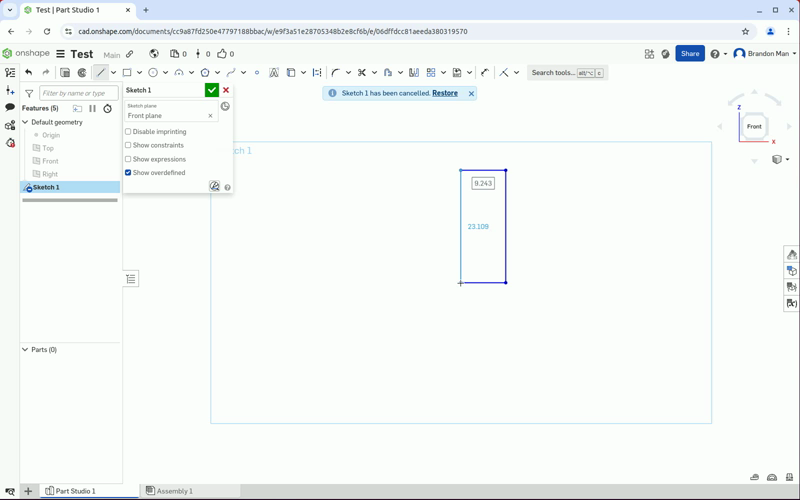
click(460, 282)
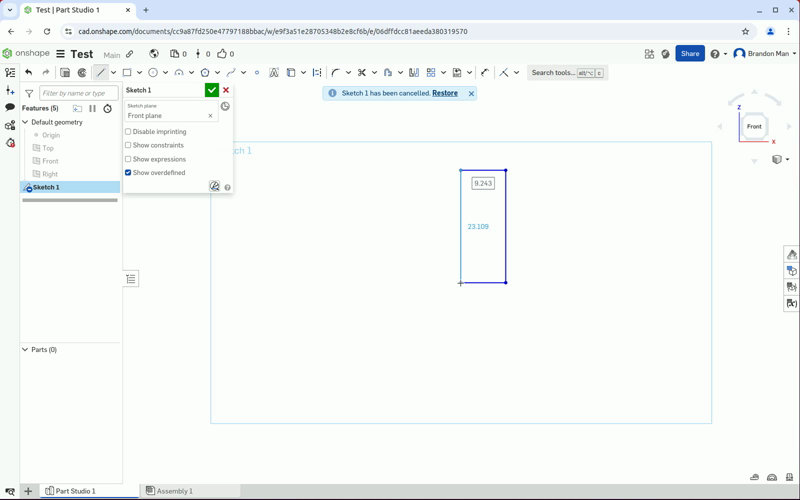
key(esc)
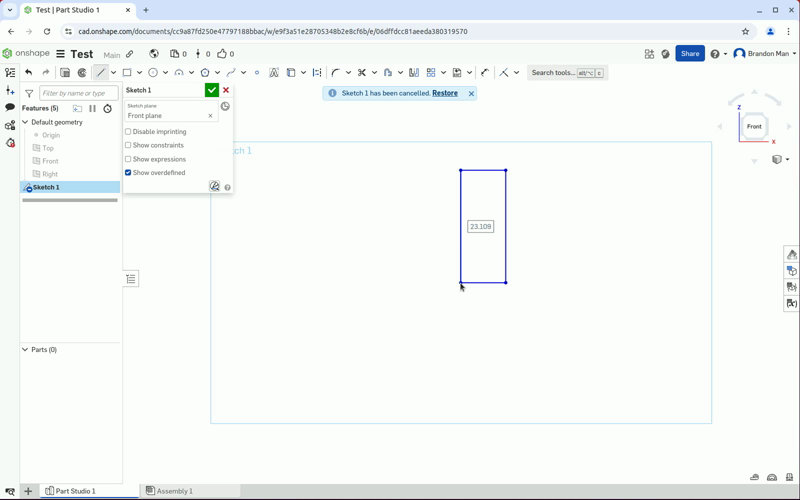
mouse_move(481, 214)
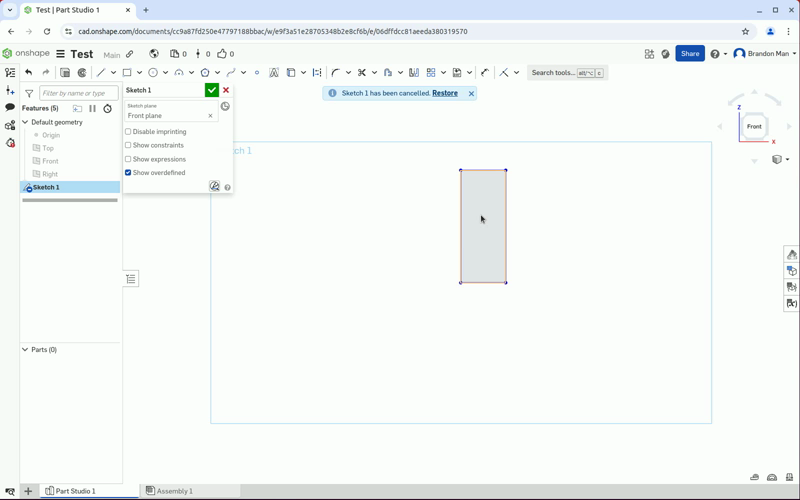
click(481, 214)
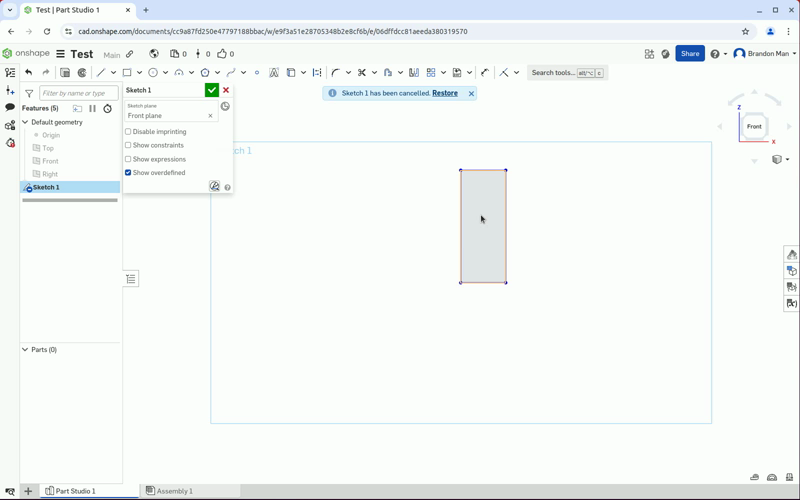
mouse_move(73, 352)
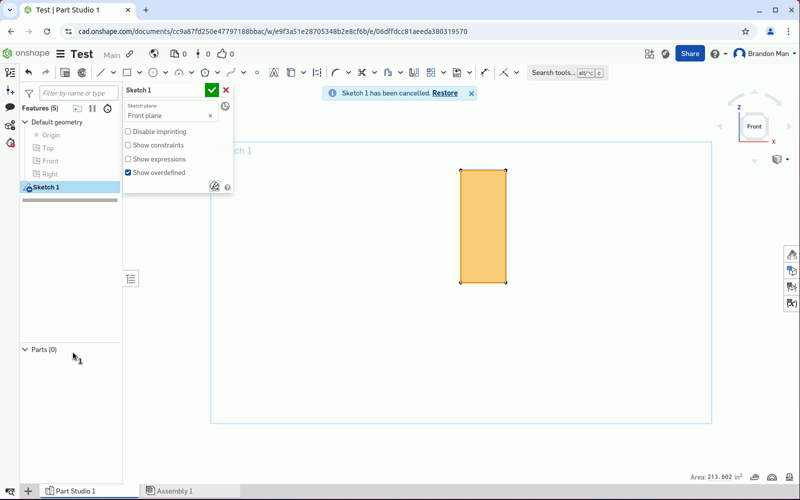
key(shift+y)
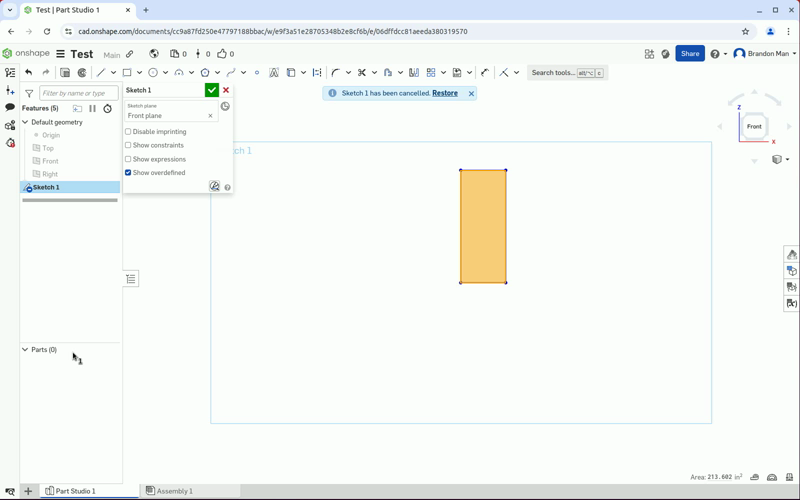
key(shift+e)
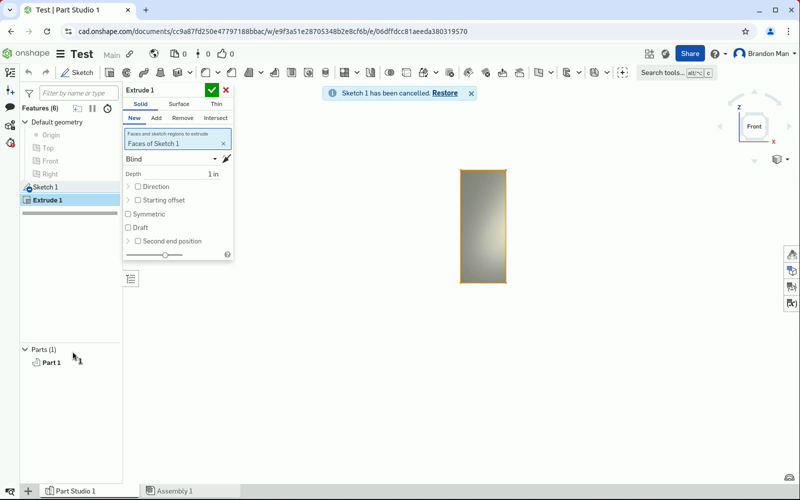
mouse_move(143, 106)
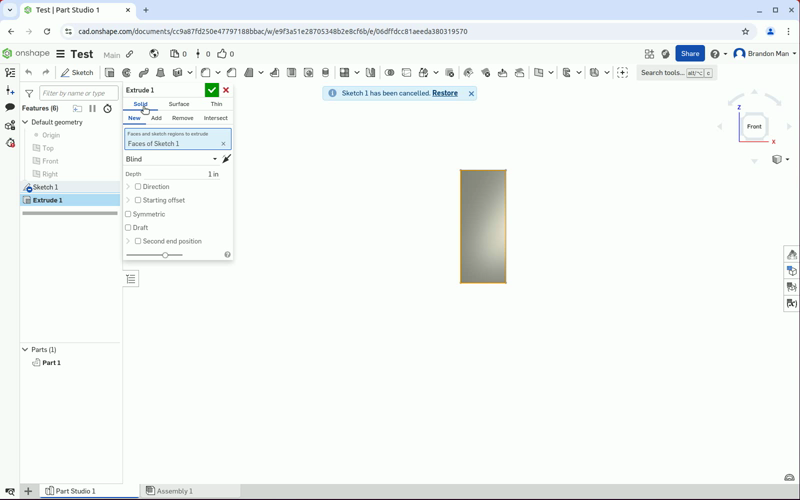
click(143, 106)
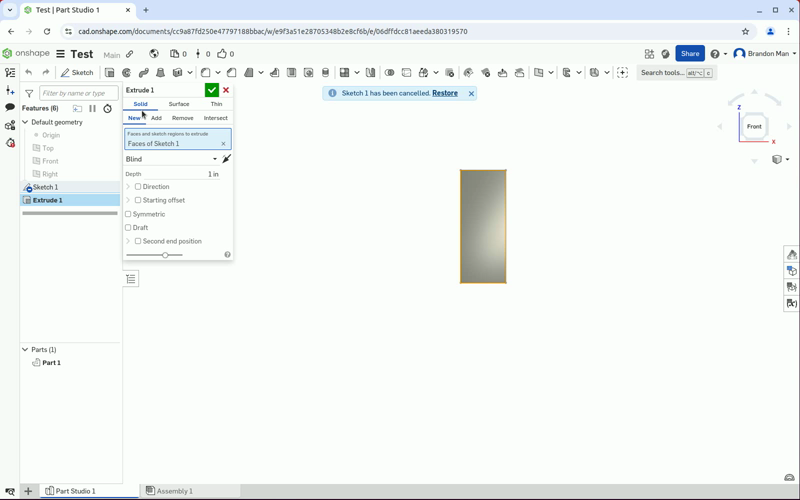
mouse_move(137, 120)
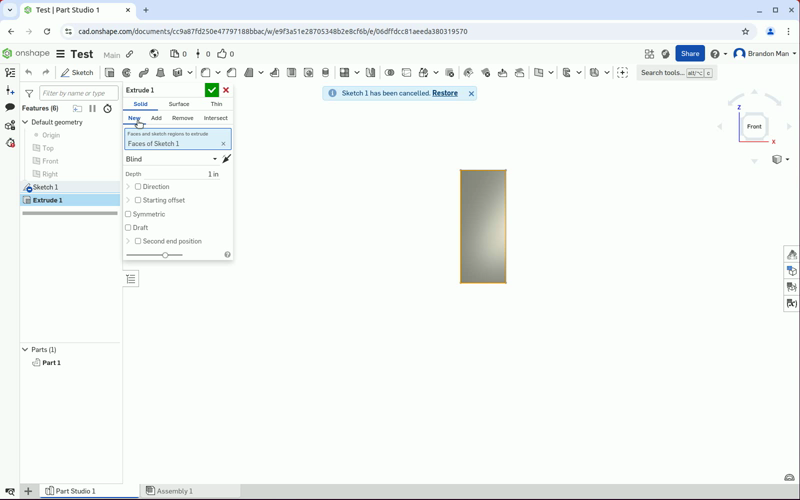
click(137, 120)
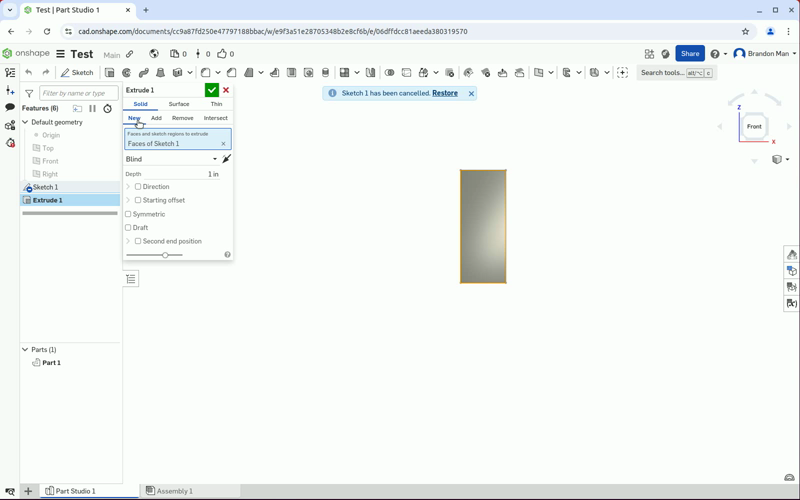
key(tab, 4)
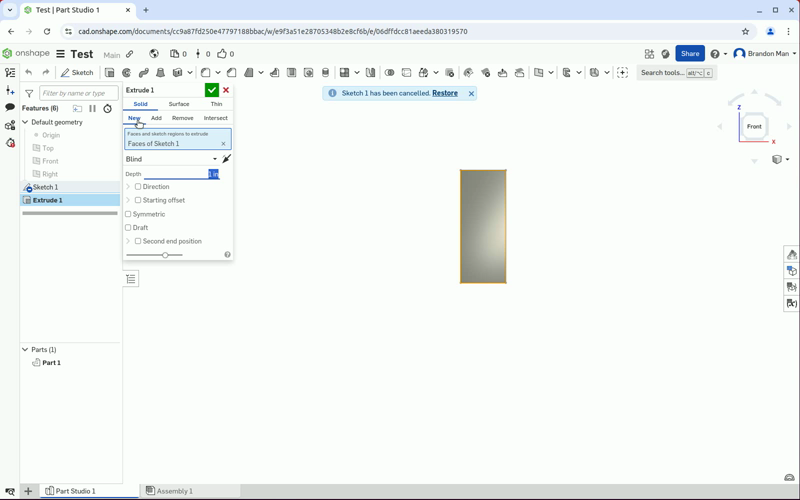
text(2.407)
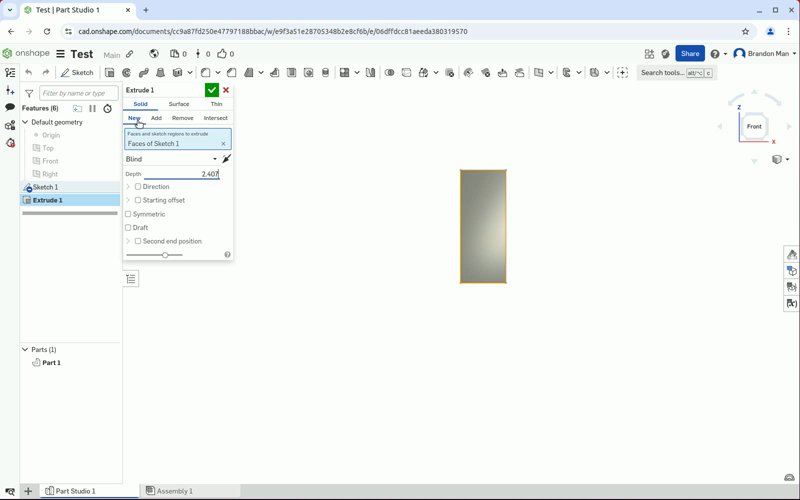
key(enter)
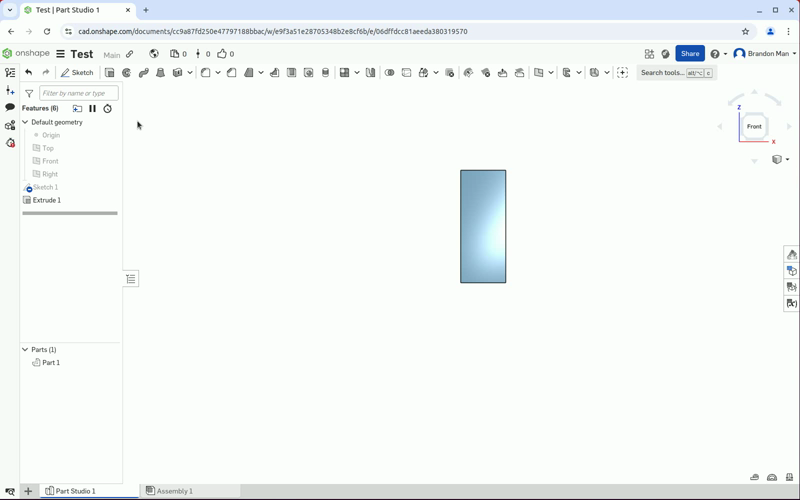
key(shift+h)
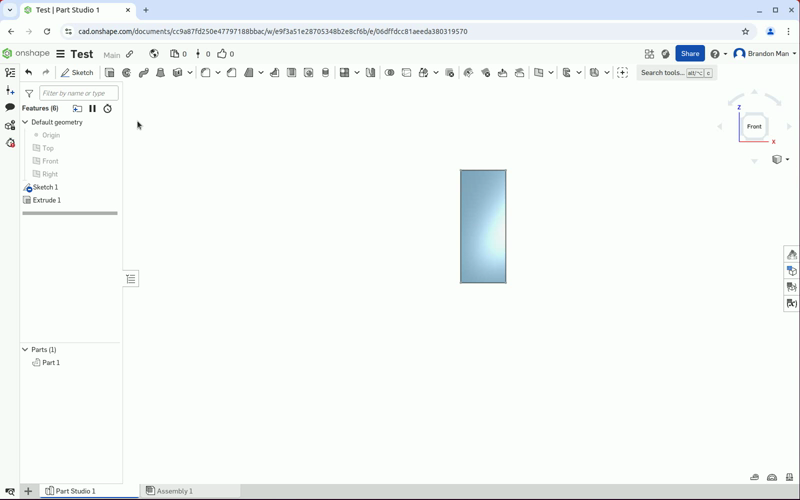
key(shift+h)
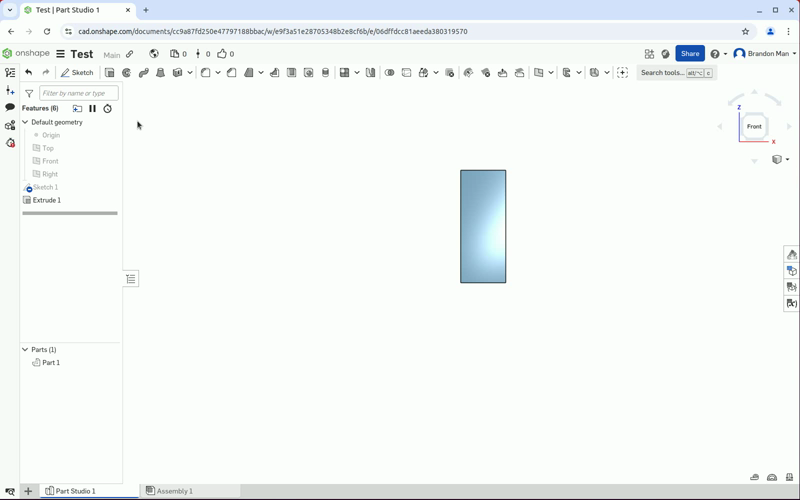
mouse_move(73, 189)
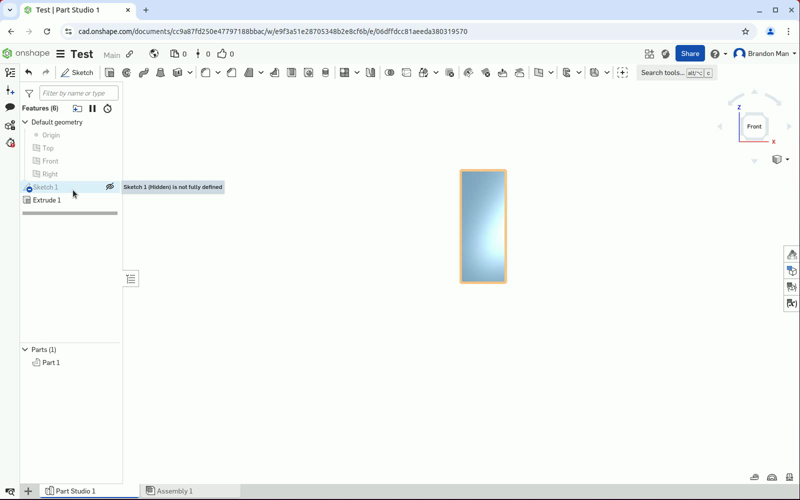
click(73, 189)
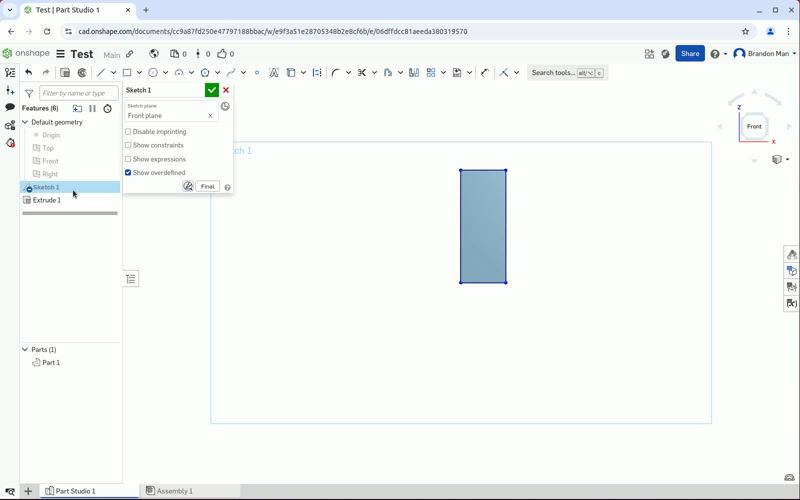
mouse_move(229, 92)
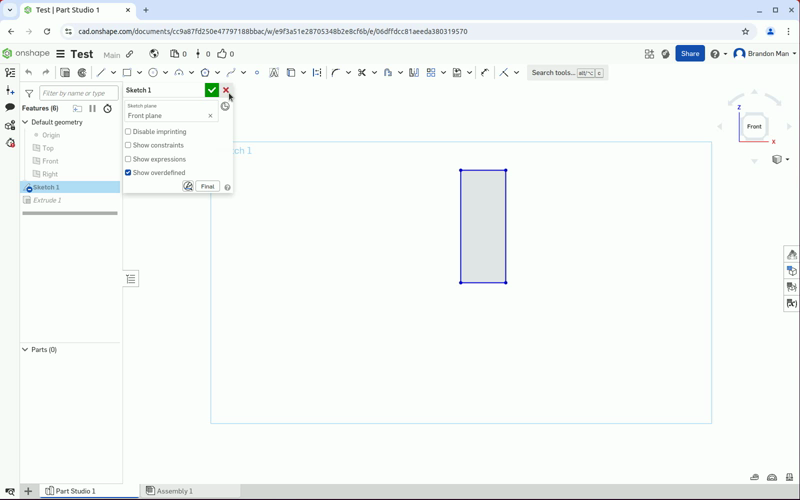
click(229, 92)
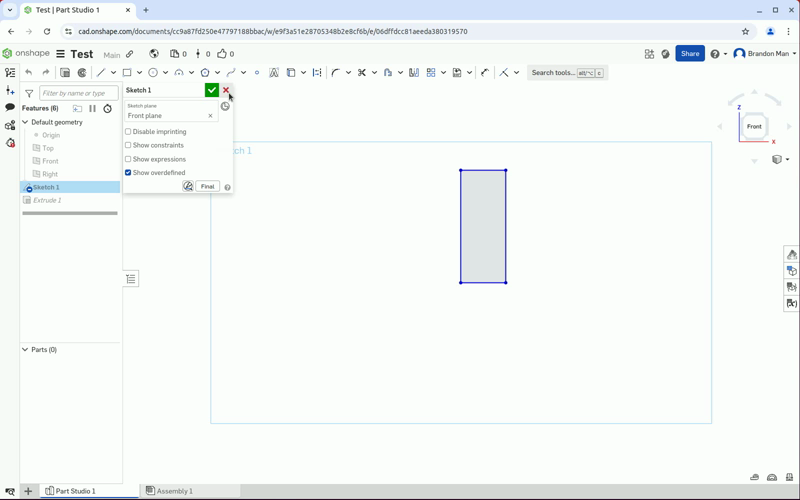
key(shift+s)
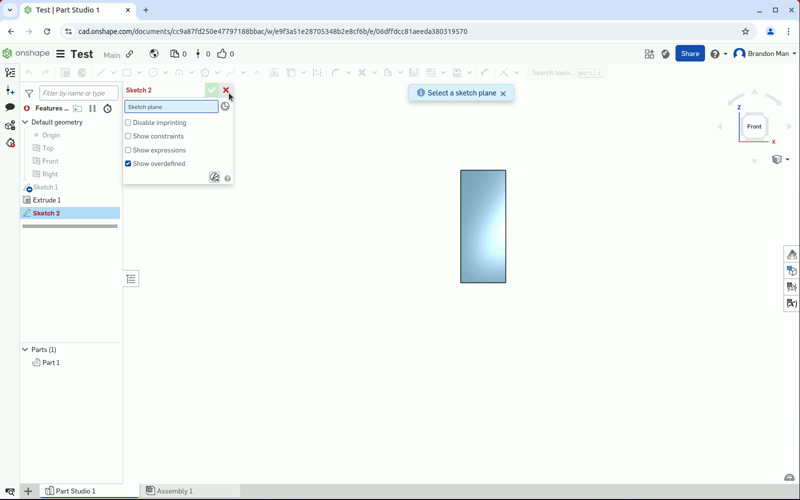
mouse_move(73, 163)
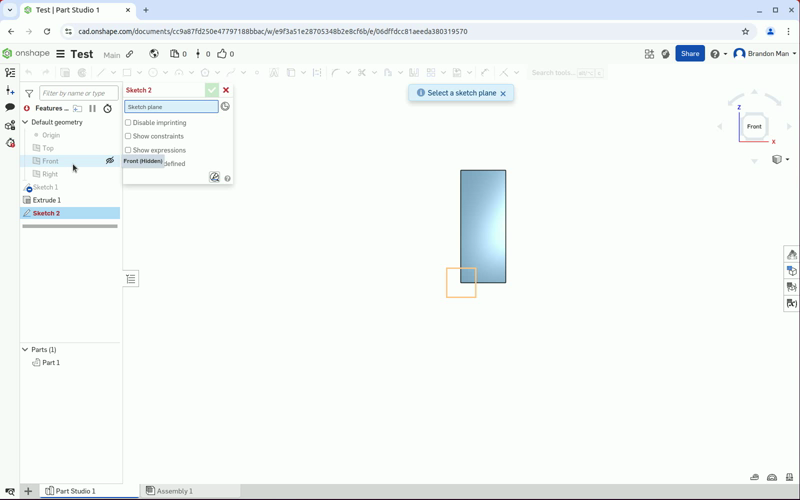
click(73, 163)
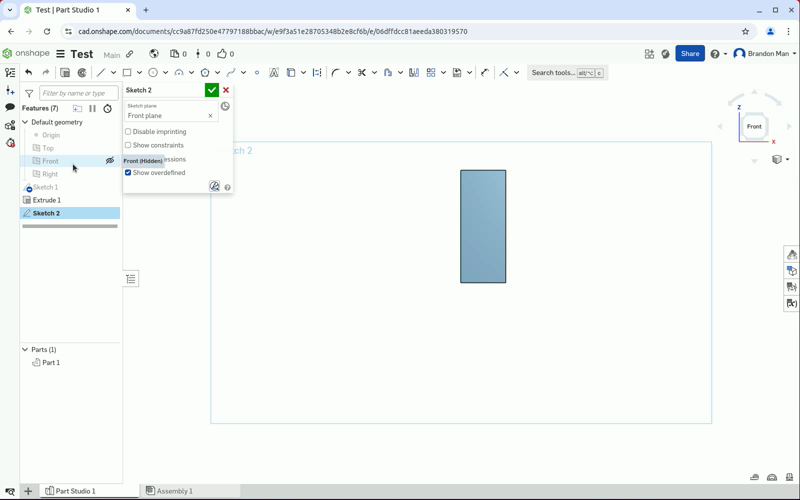
mouse_move(73, 352)
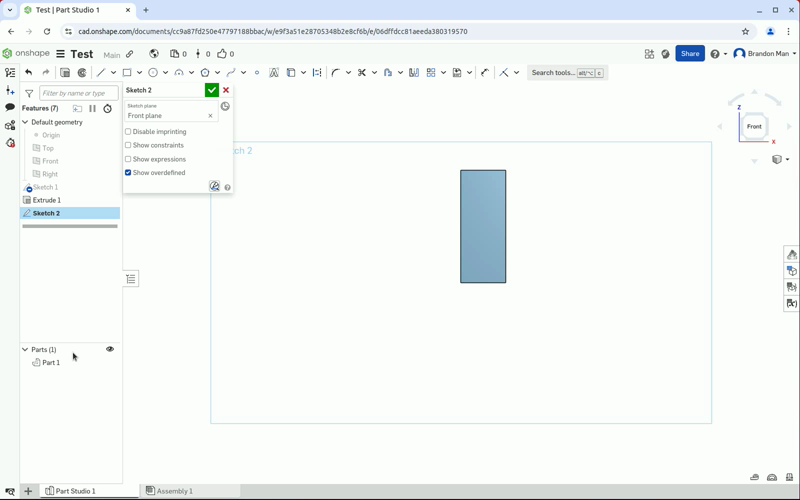
key(y)
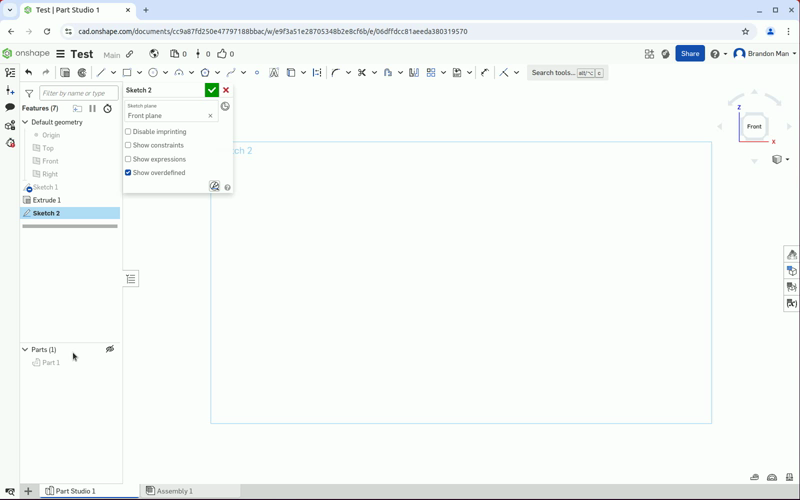
key(a)
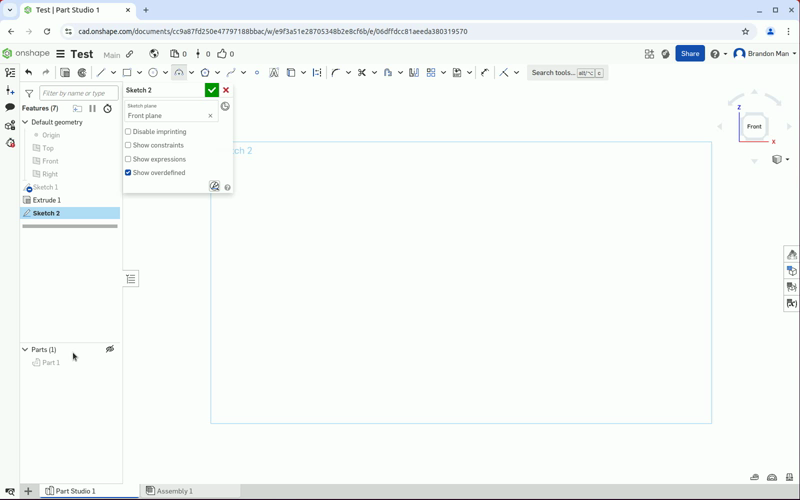
key_down(shift)
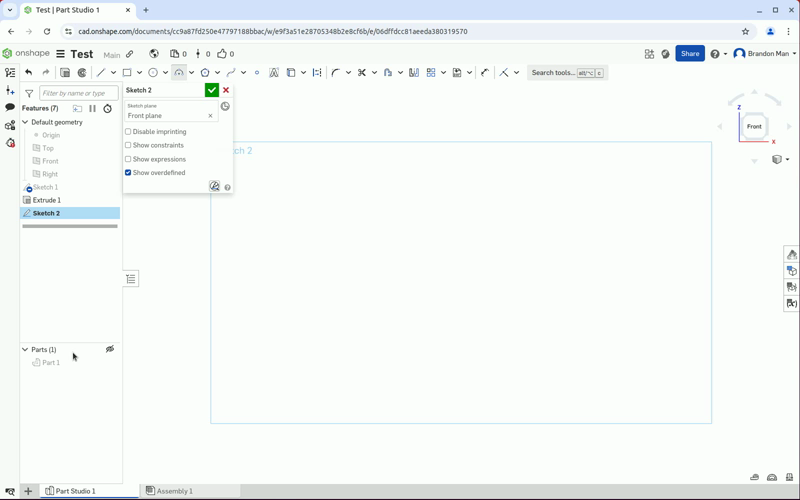
mouse_move(460, 282)
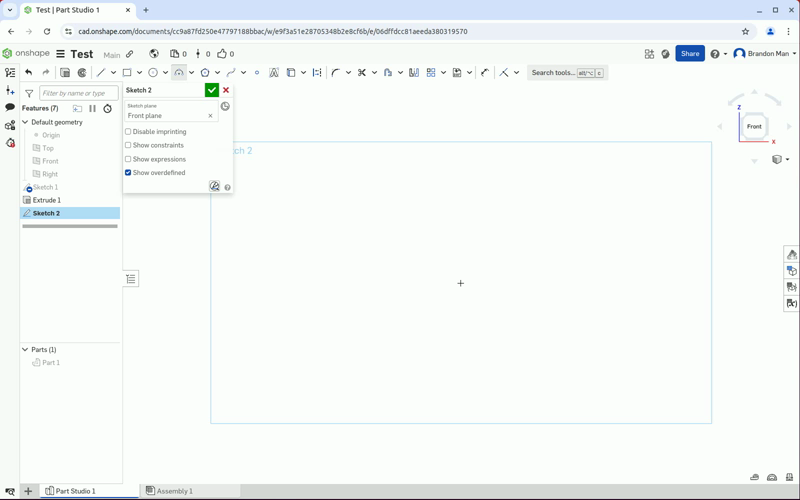
click(460, 282)
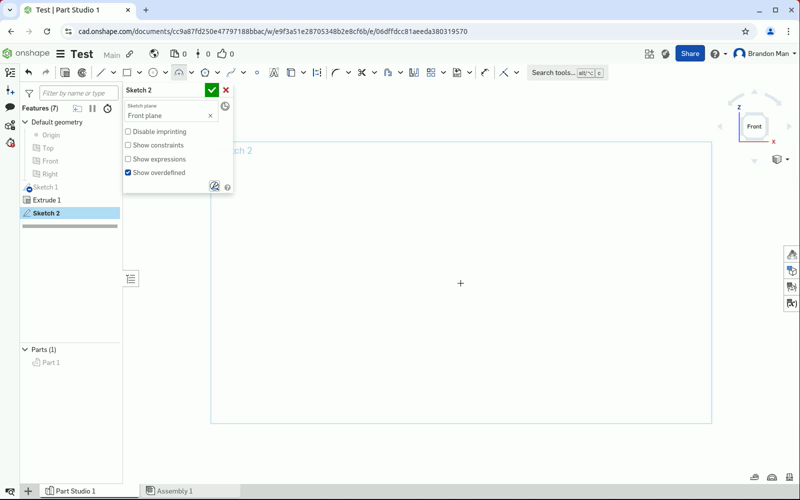
key_up(shift)
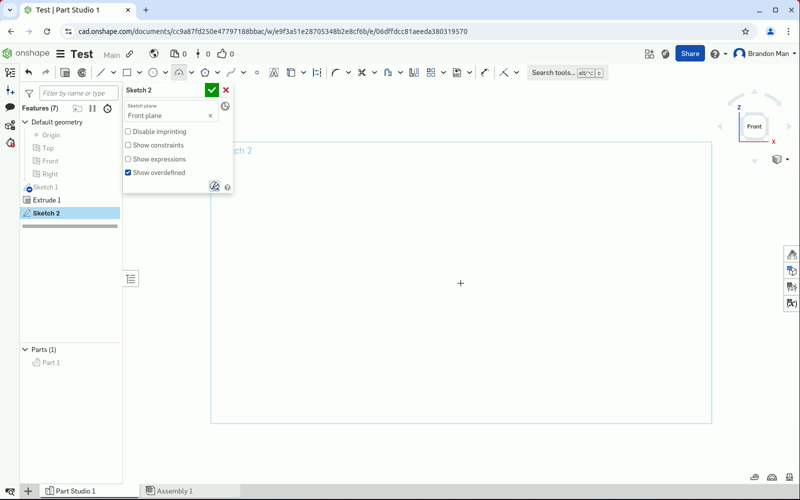
key_down(shift)
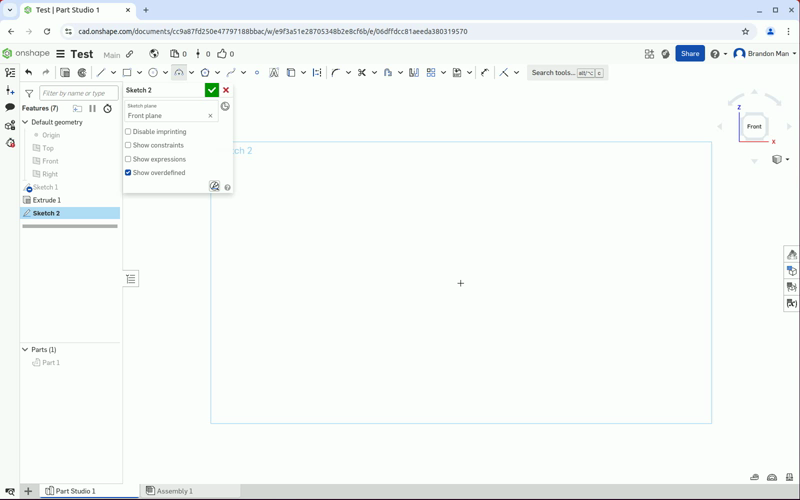
mouse_move(506, 282)
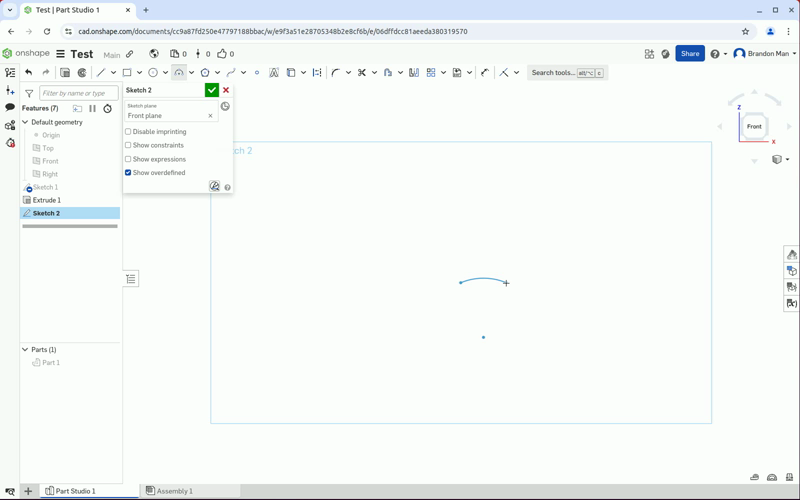
click(506, 282)
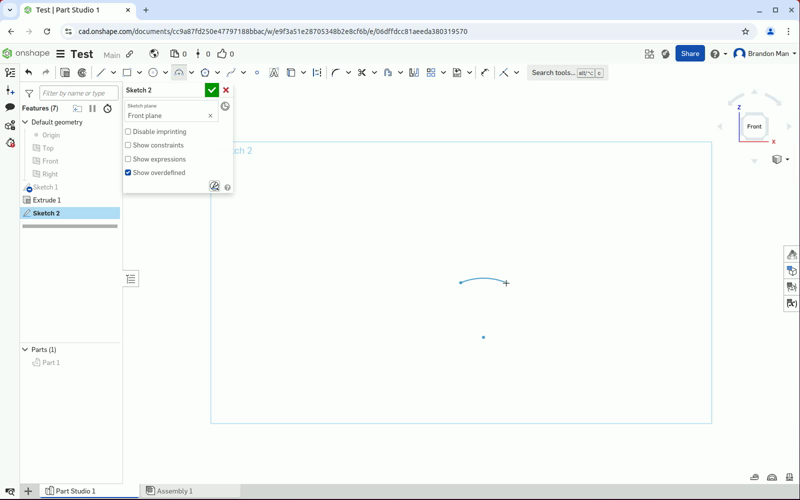
mouse_move(483, 305)
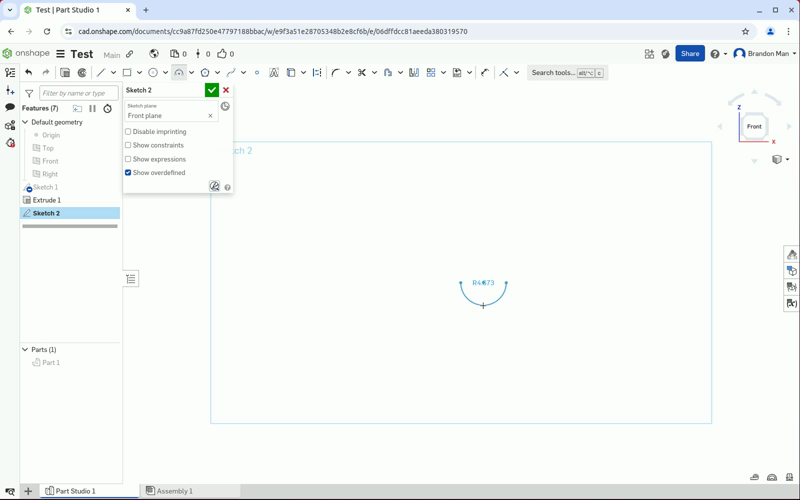
click(483, 305)
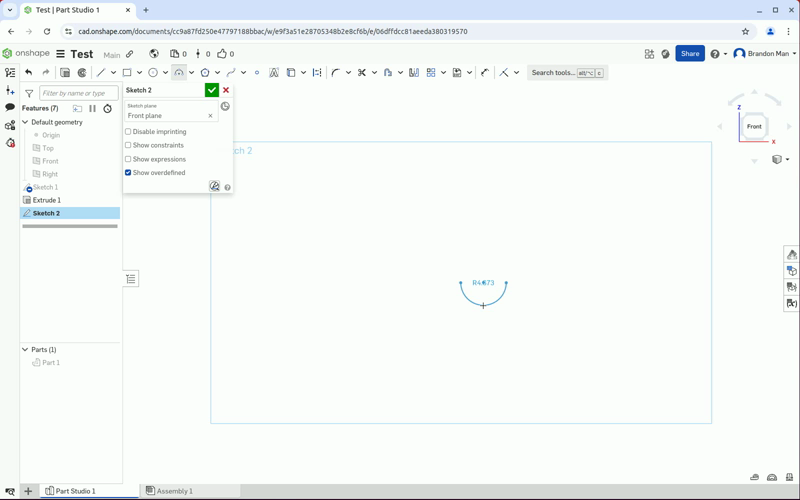
key_up(shift)
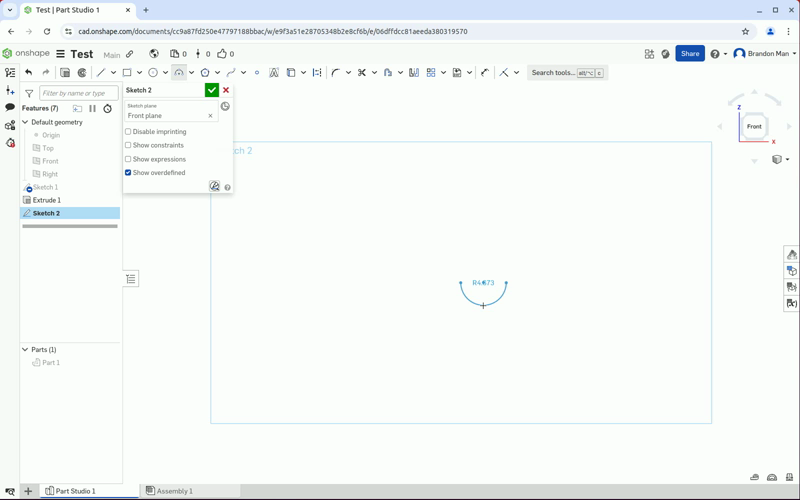
key(esc)
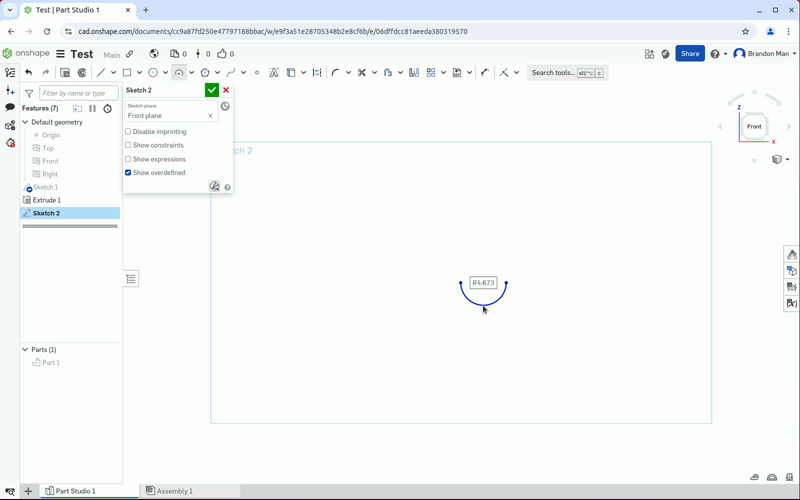
key(l)
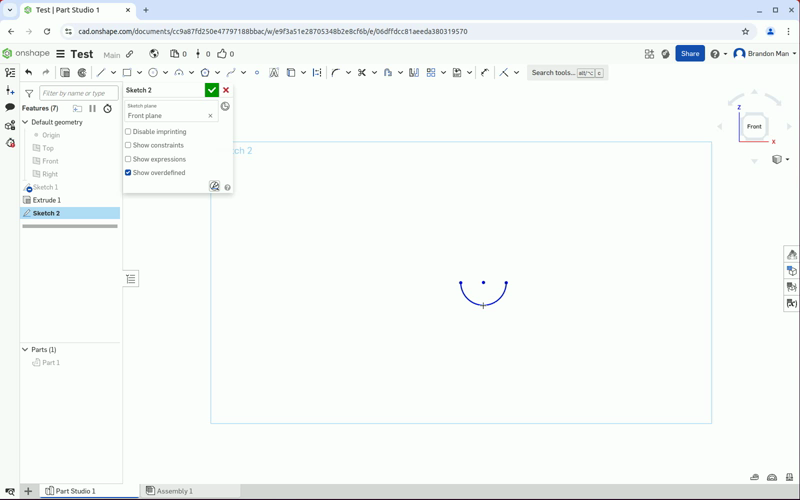
mouse_move(506, 282)
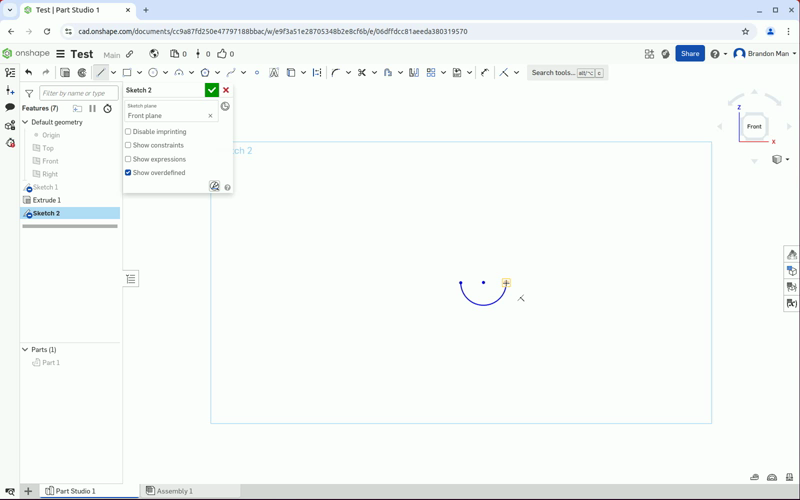
click(506, 282)
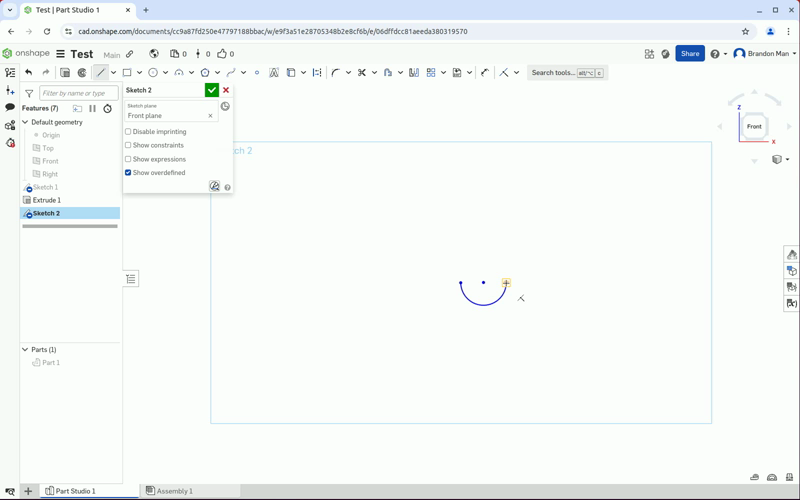
mouse_move(536, 282)
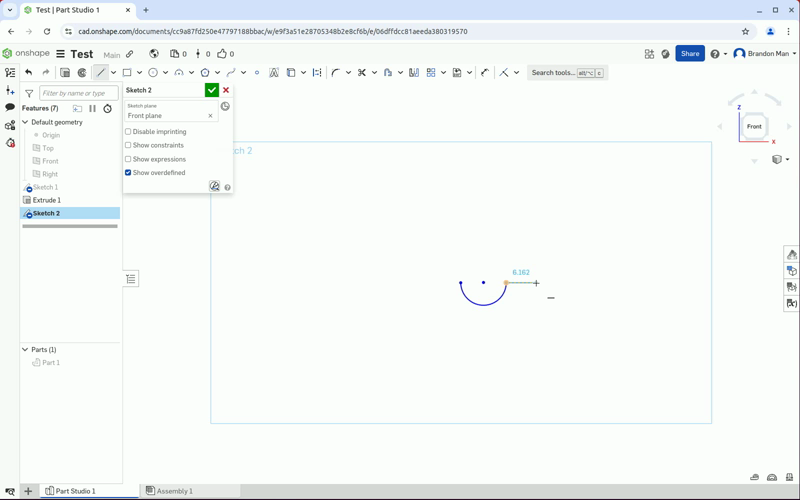
key_down(shift)
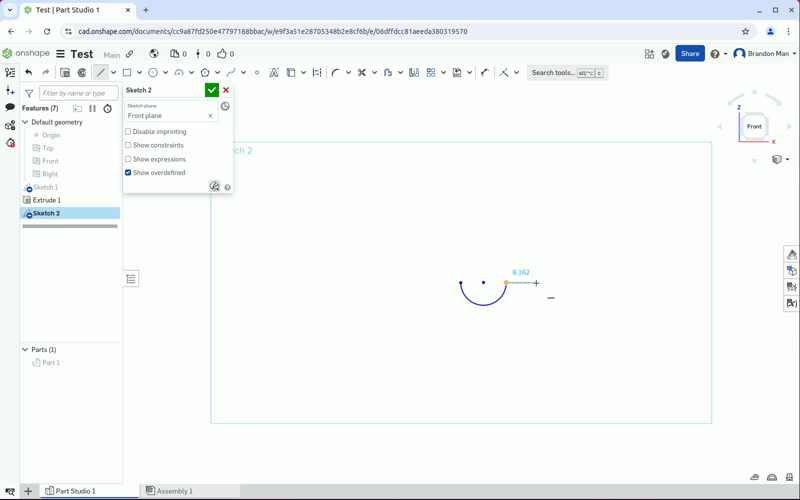
mouse_move(460, 282)
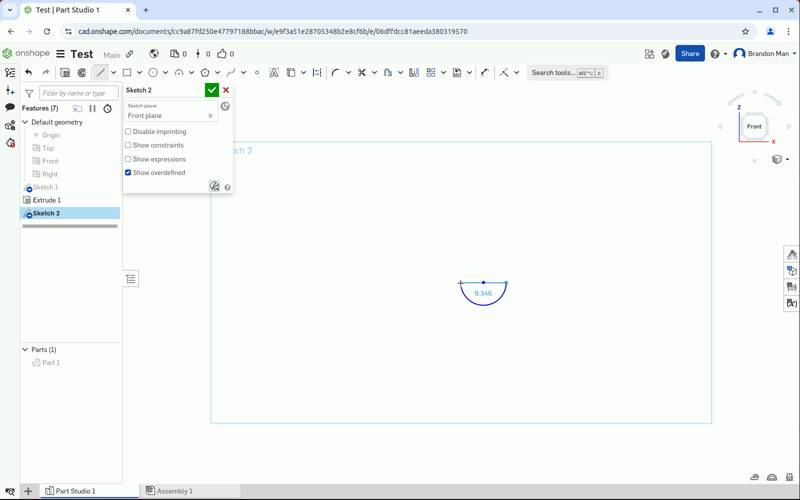
key_up(shift)
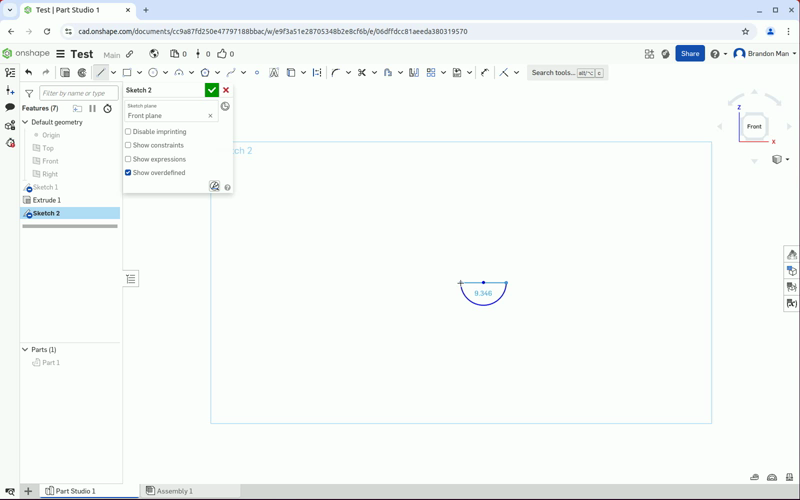
click(460, 282)
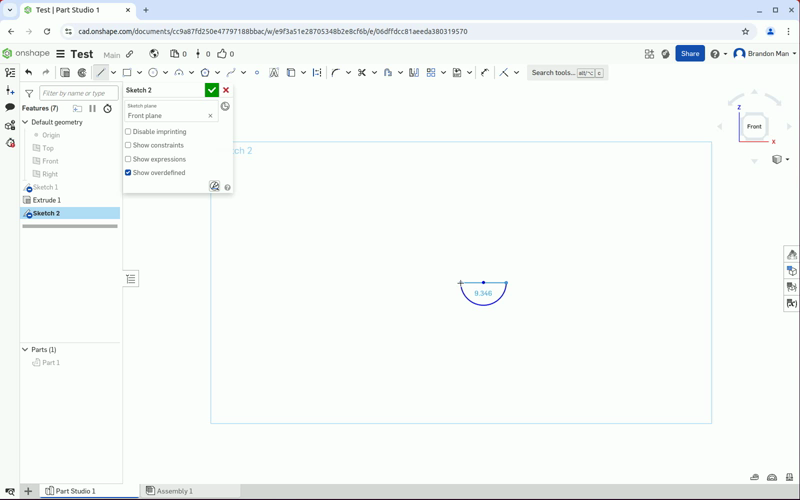
key(esc)
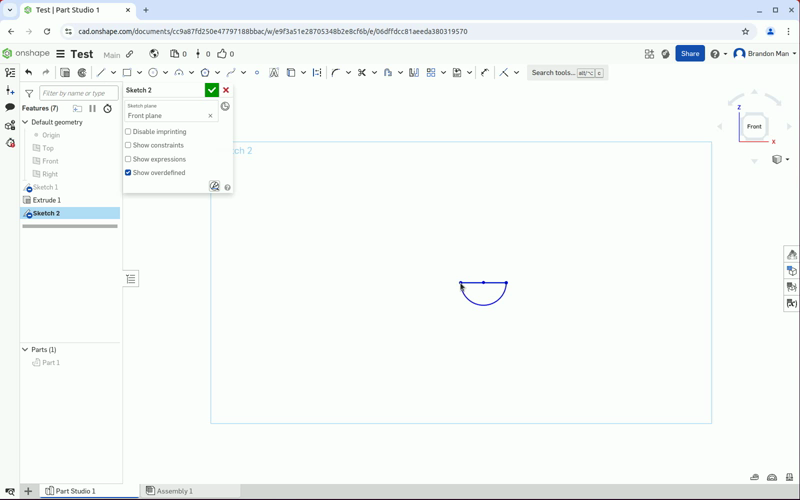
mouse_move(468, 293)
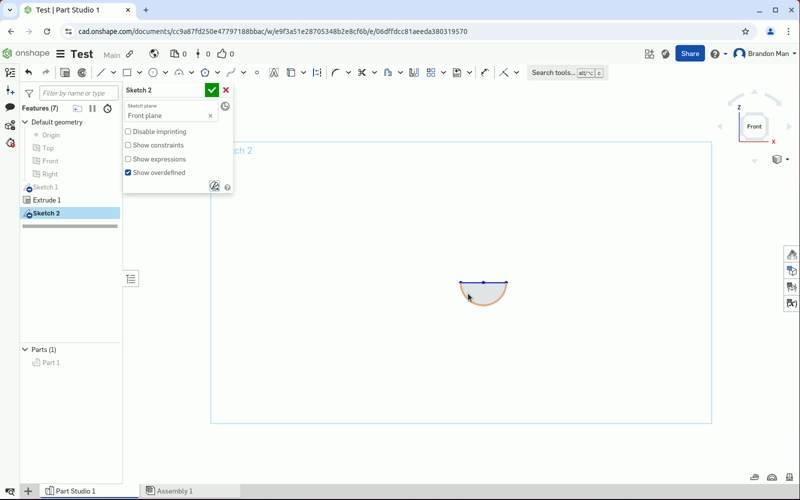
scroll(6)
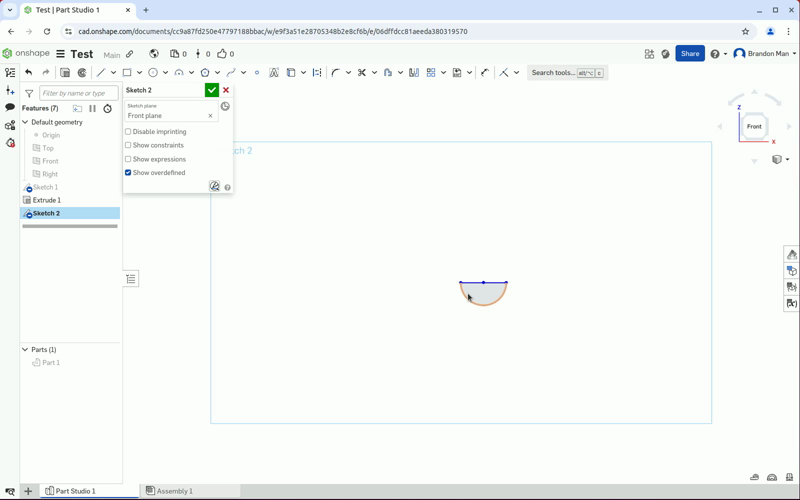
scroll(6)
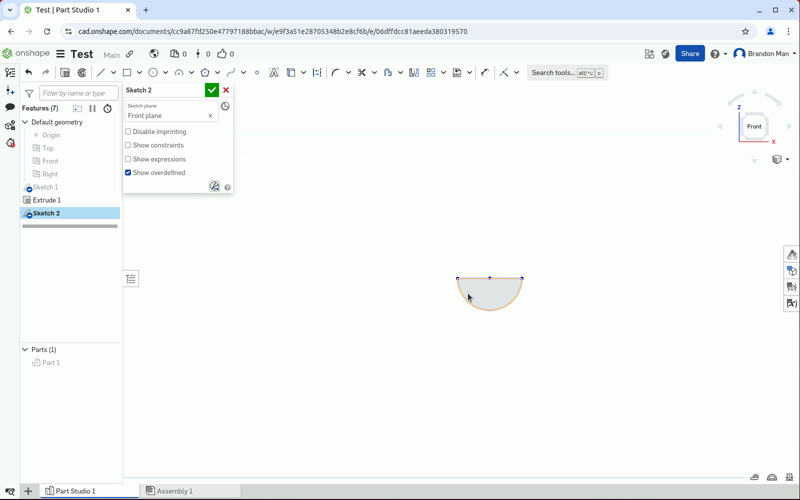
scroll(6)
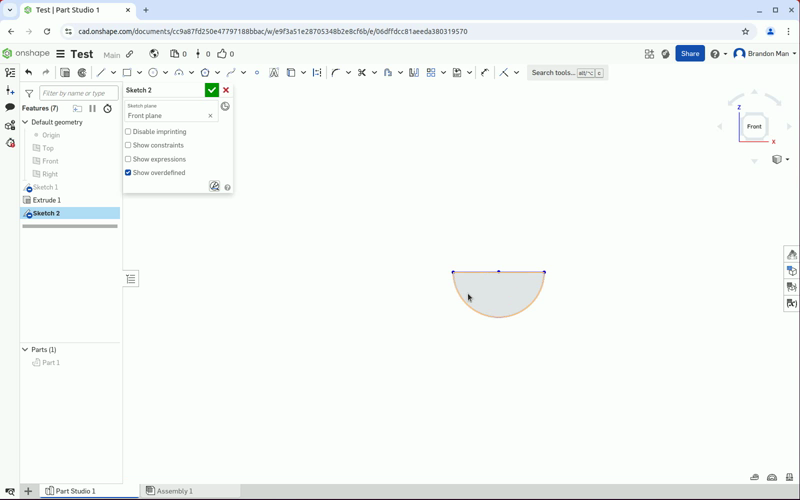
scroll(6)
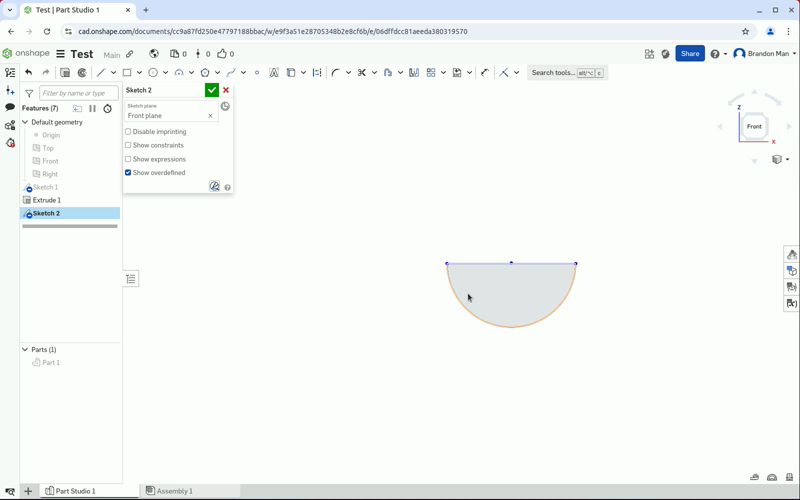
scroll(6)
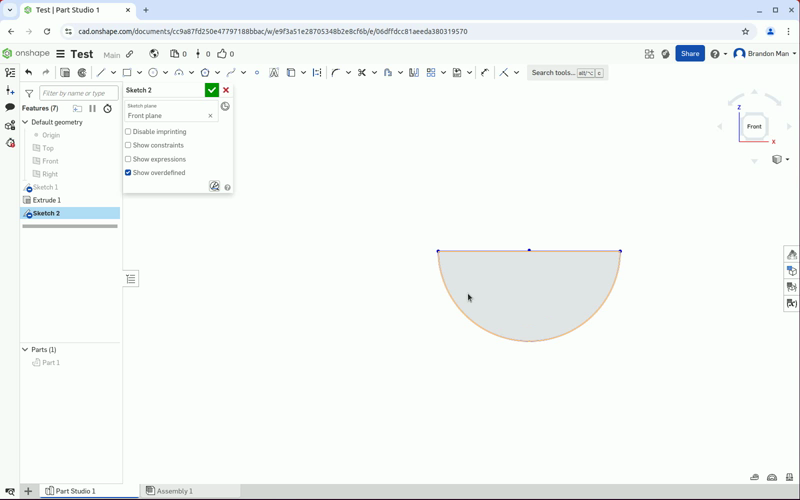
scroll(6)
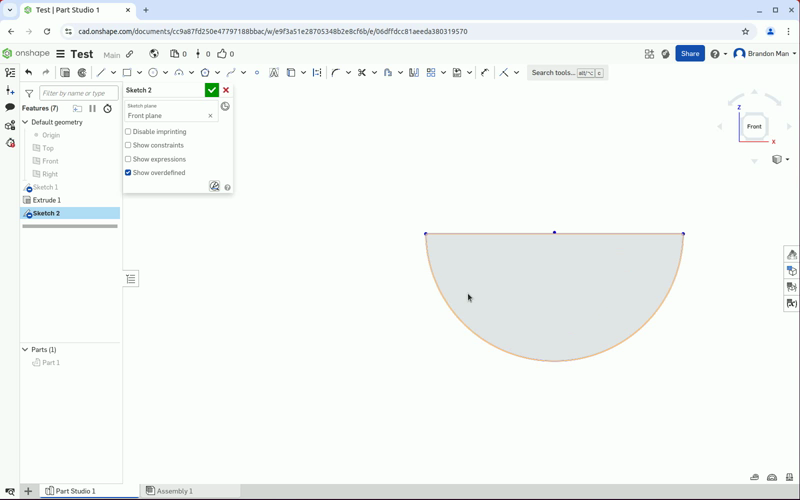
scroll(6)
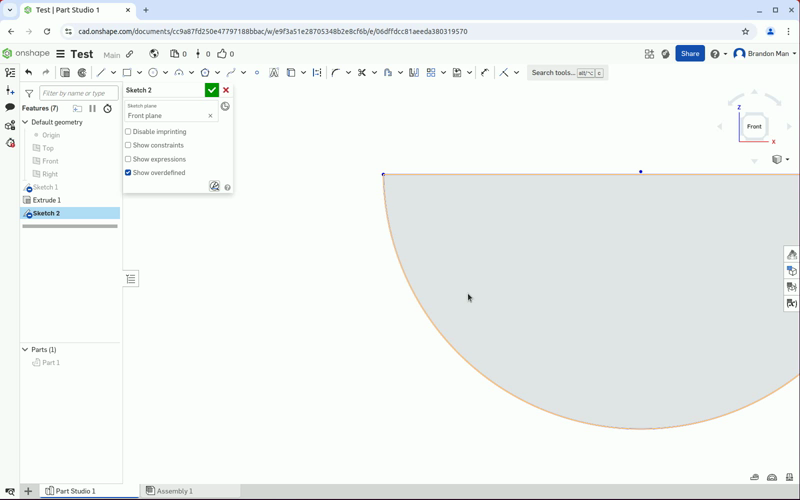
click(468, 293)
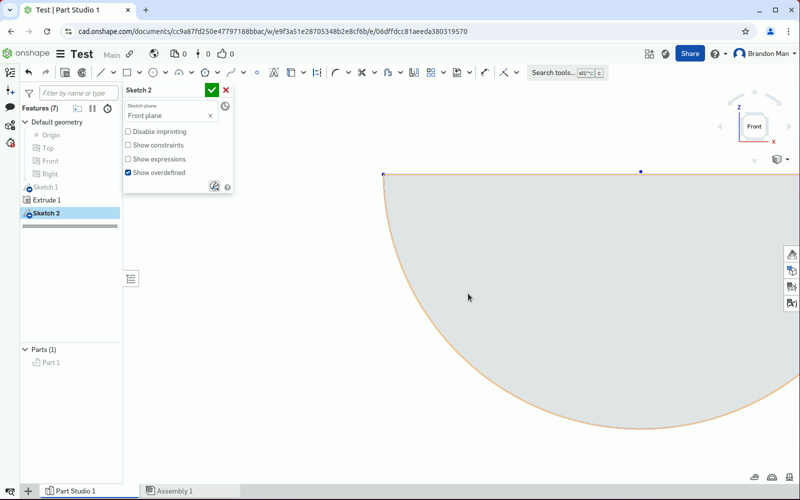
scroll(-6)
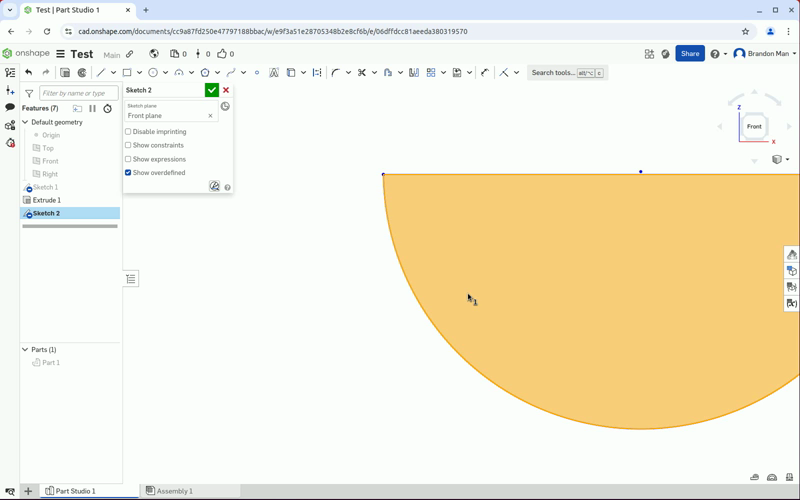
scroll(-6)
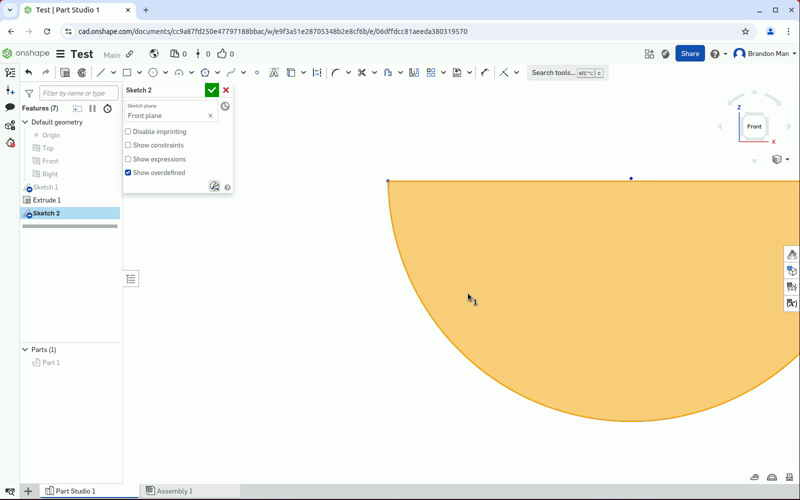
scroll(-6)
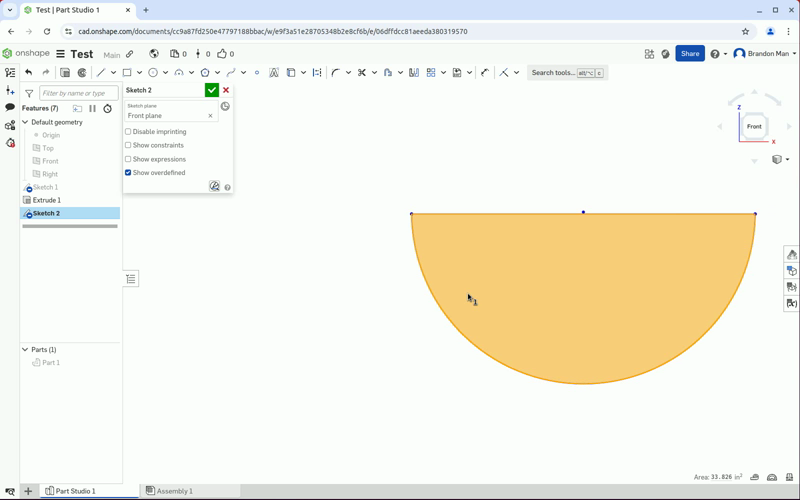
scroll(-6)
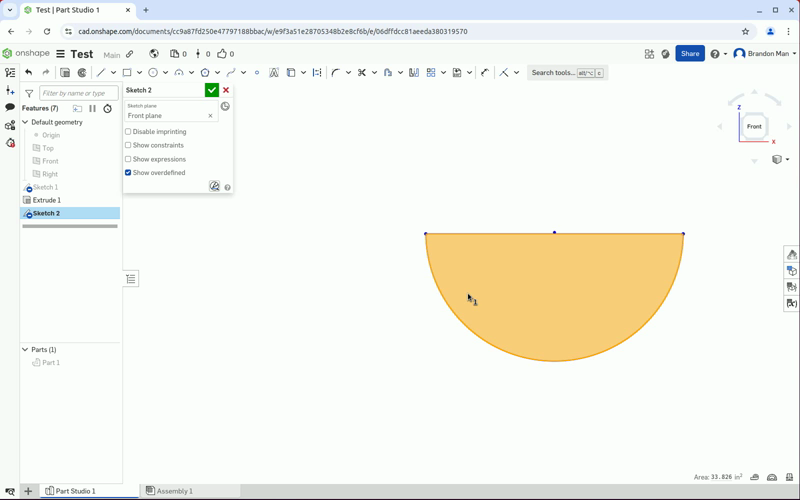
scroll(-6)
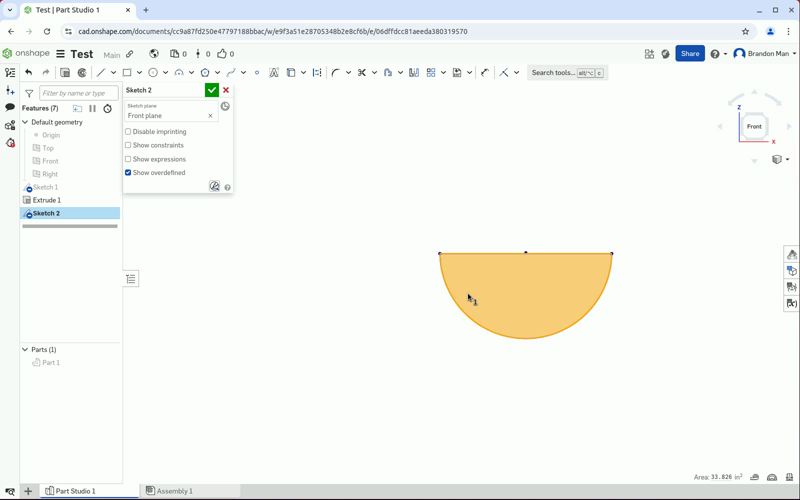
scroll(-6)
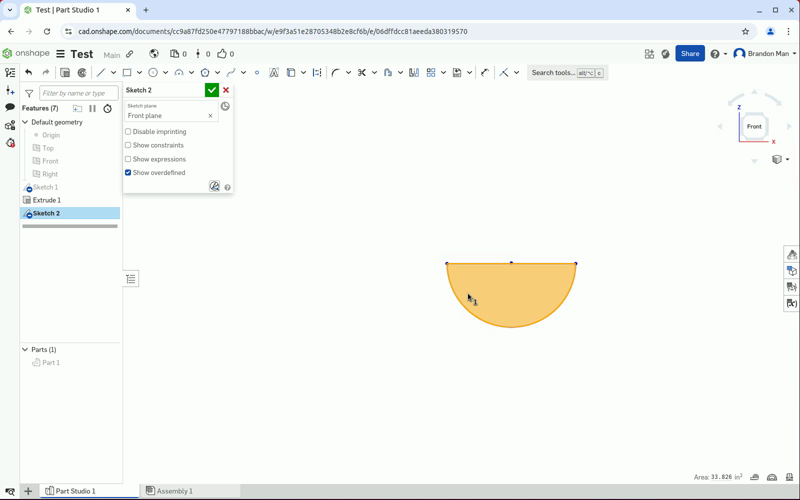
scroll(-6)
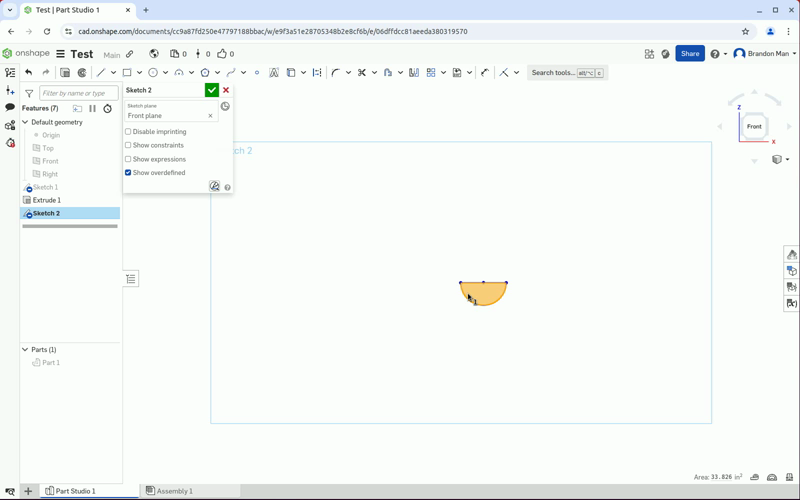
mouse_move(73, 352)
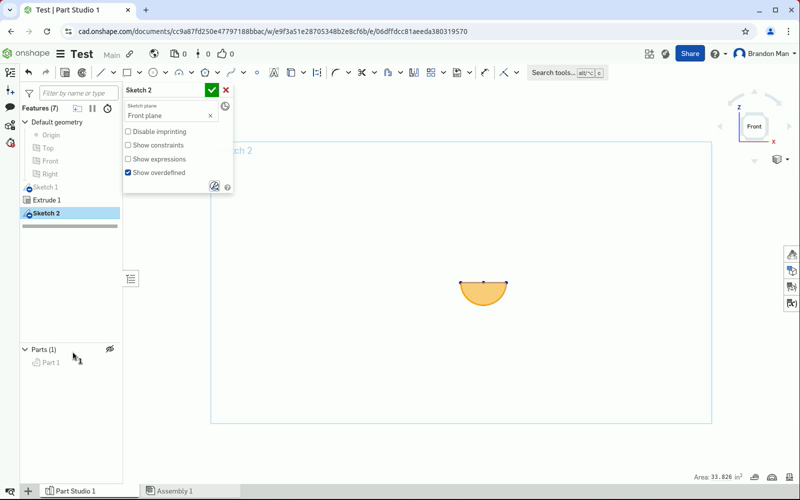
key(shift+y)
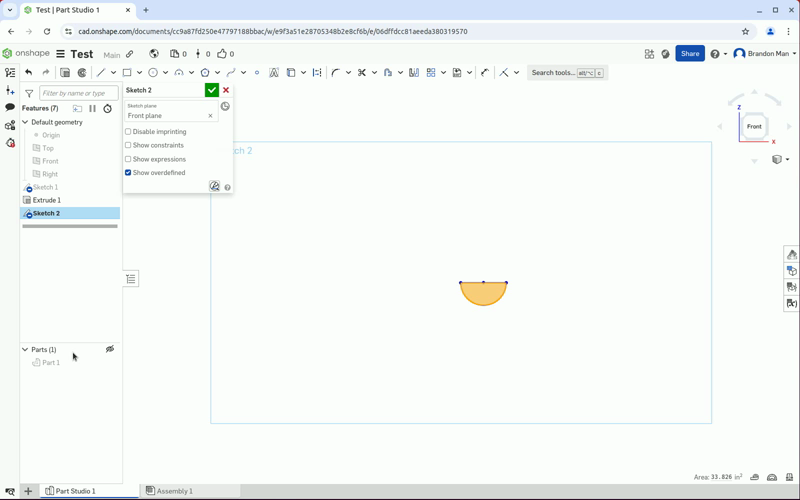
key(shift+e)
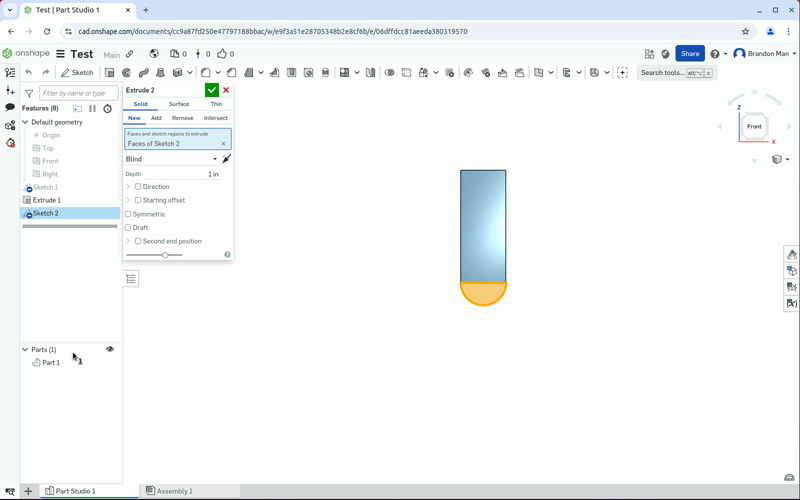
mouse_move(143, 106)
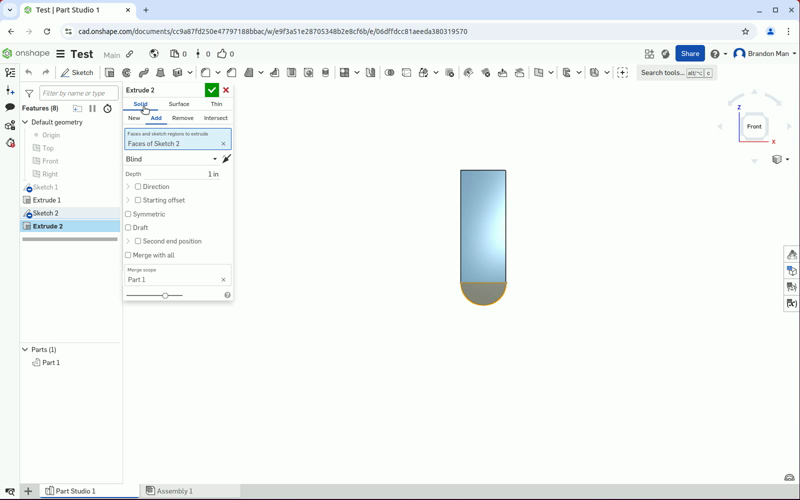
click(143, 106)
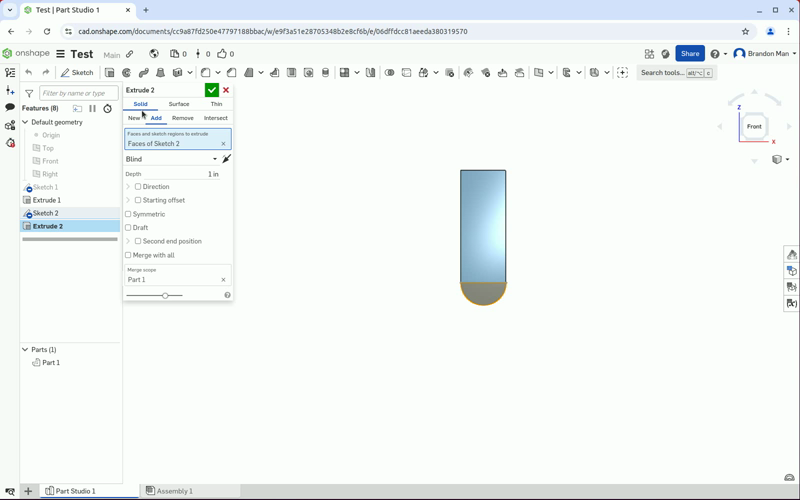
mouse_move(137, 120)
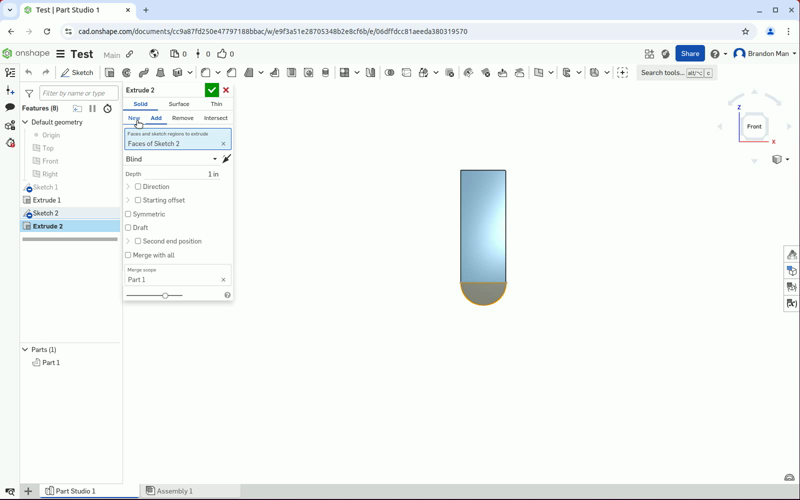
click(137, 120)
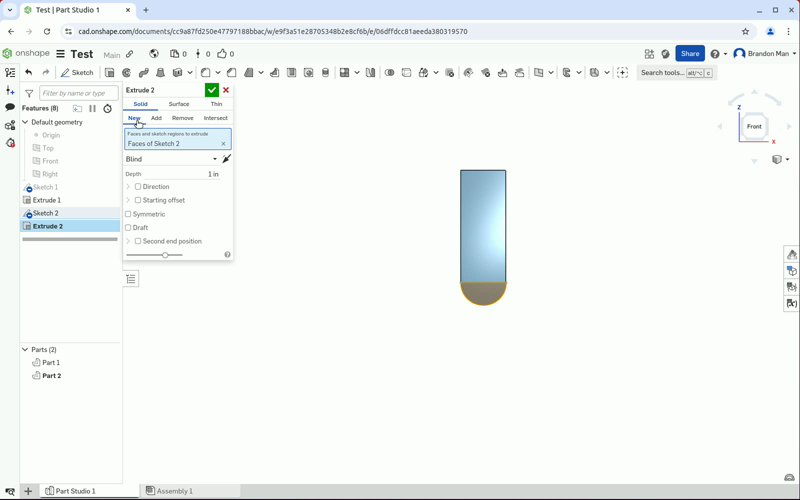
key(tab, 4)
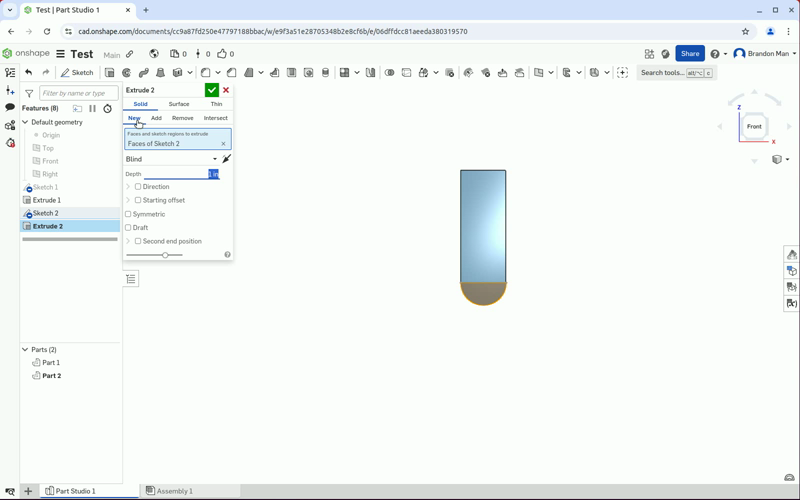
text(2.407)
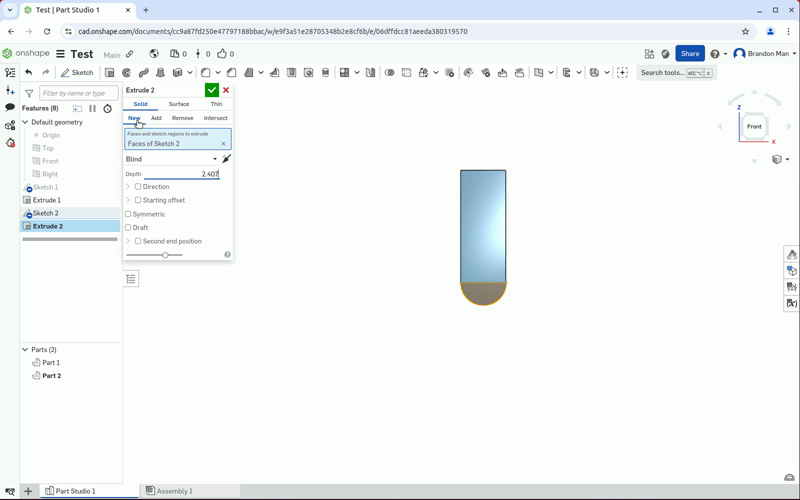
key(enter)
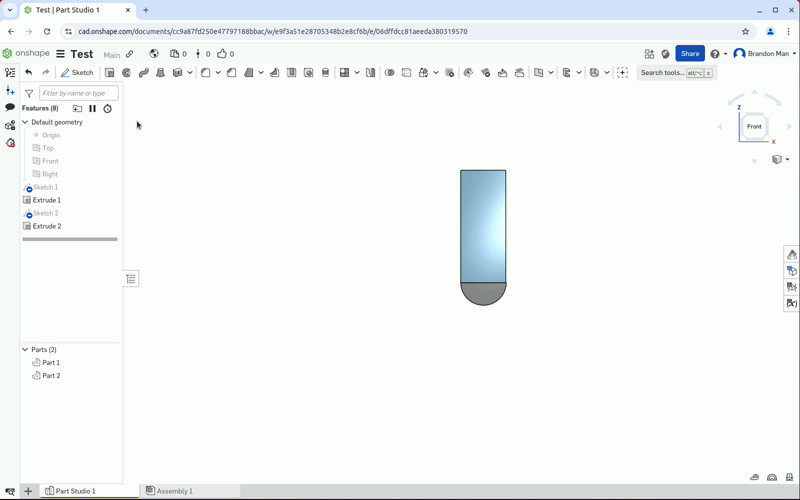
key(shift+h)
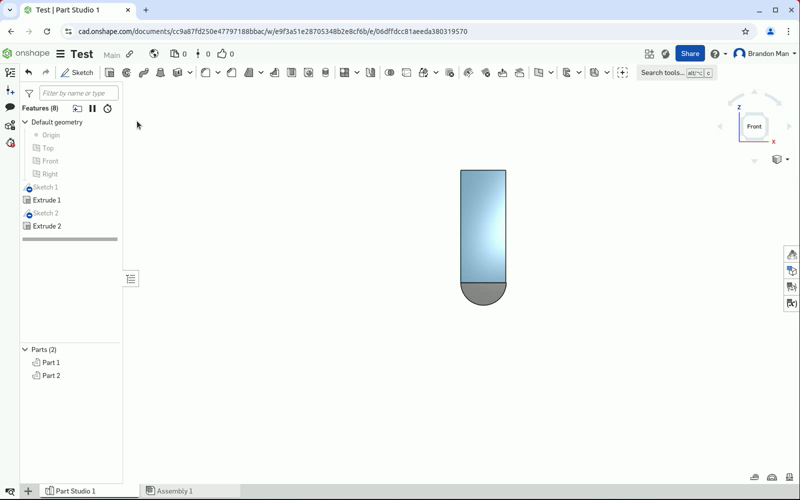
key(shift+h)
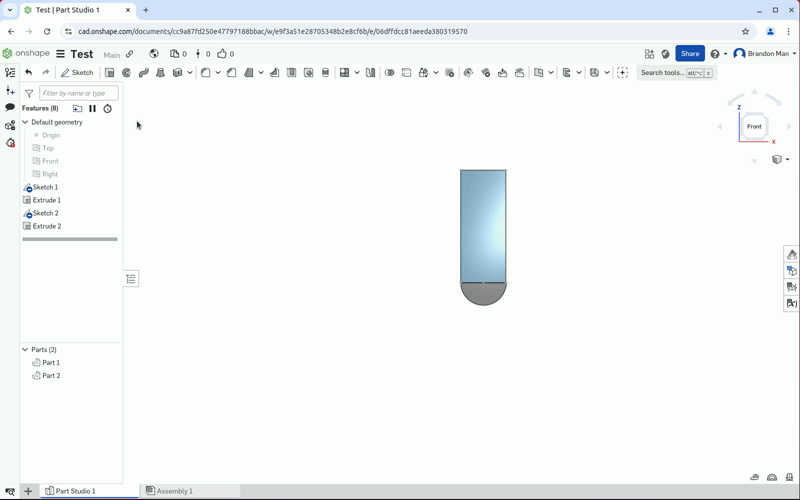
key(shift+7)
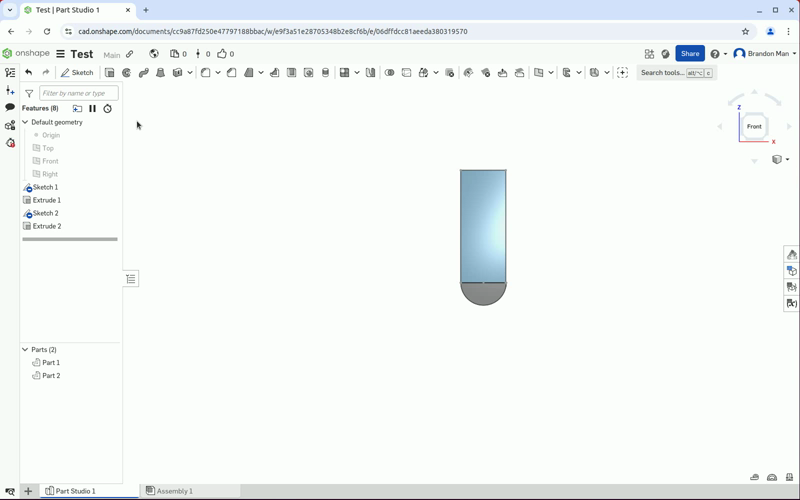
key(left, 2)
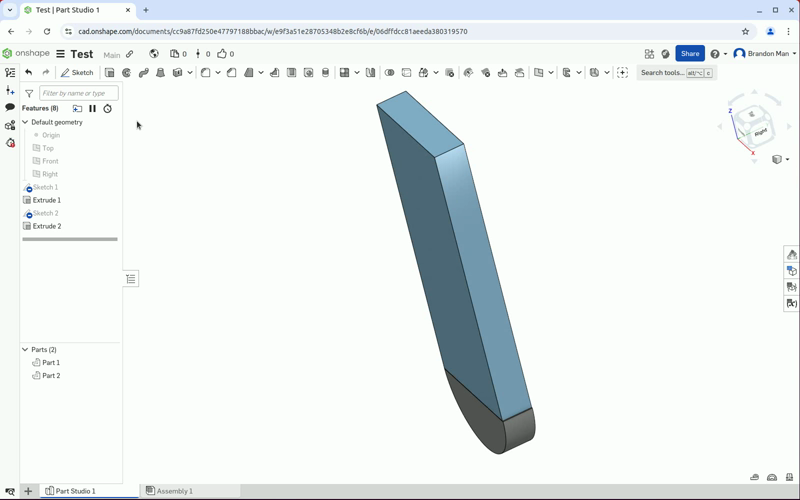
key(down, 2)
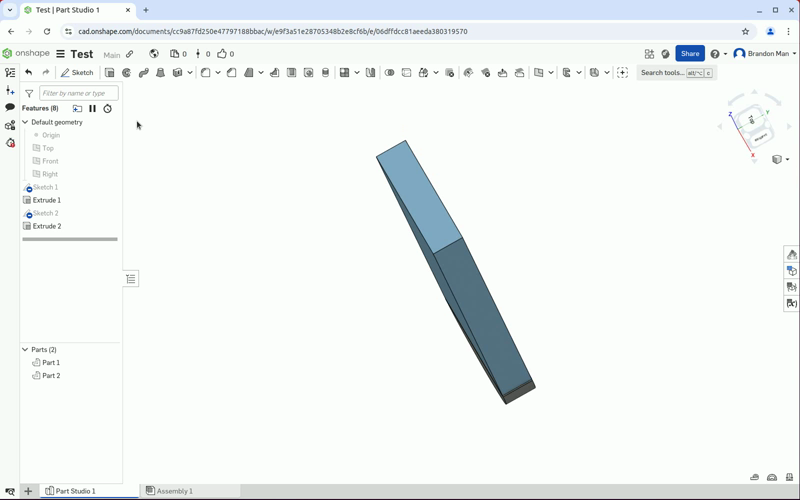
key(up, 2)
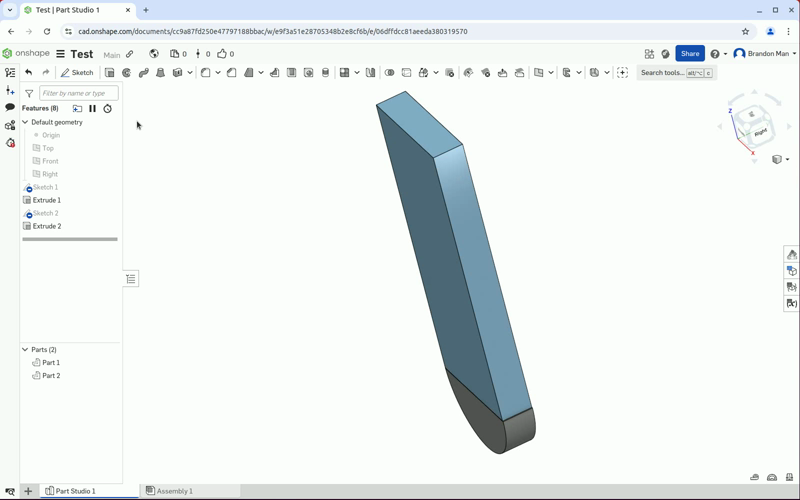
key(right, 2)
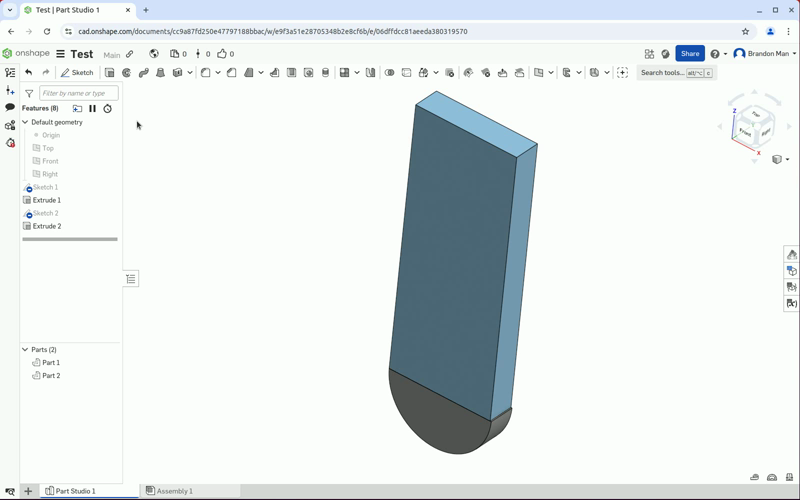
mouse_move(73, 189)
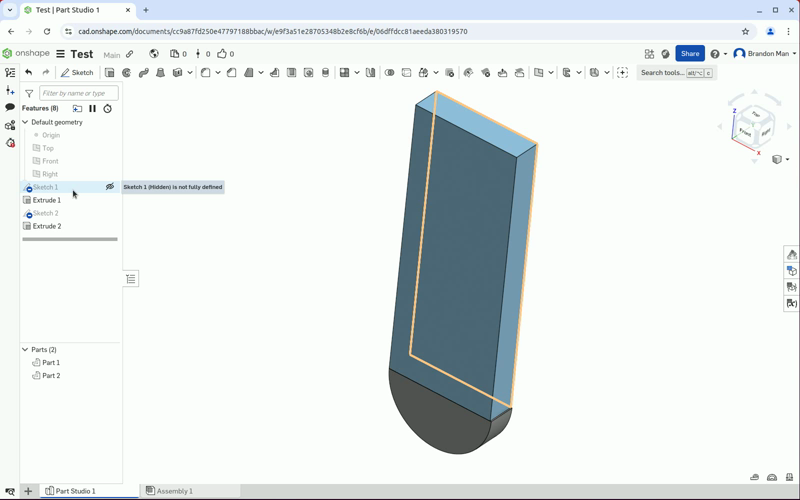
click(73, 189)